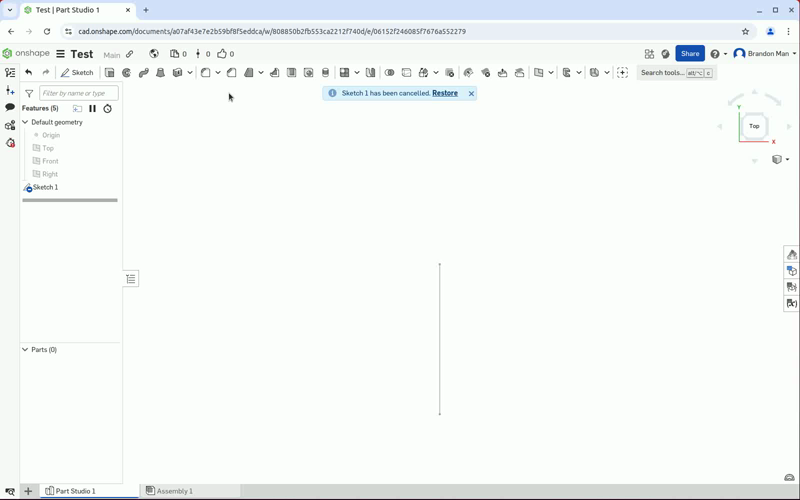
key(shift+h)
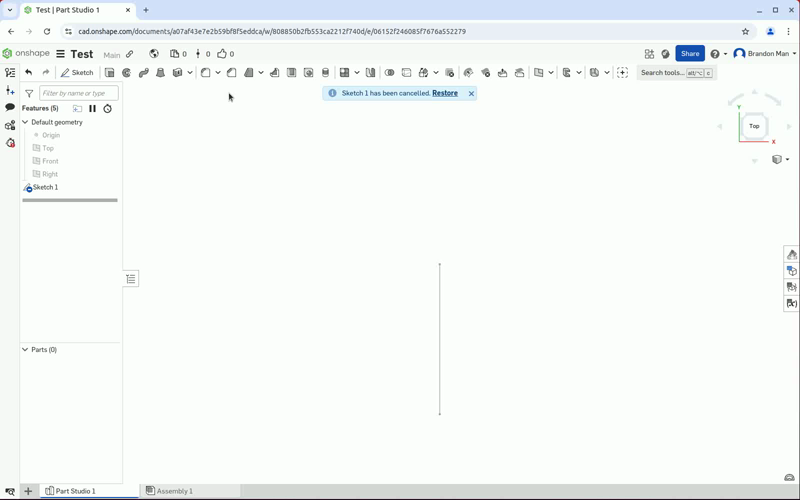
key(shift+s)
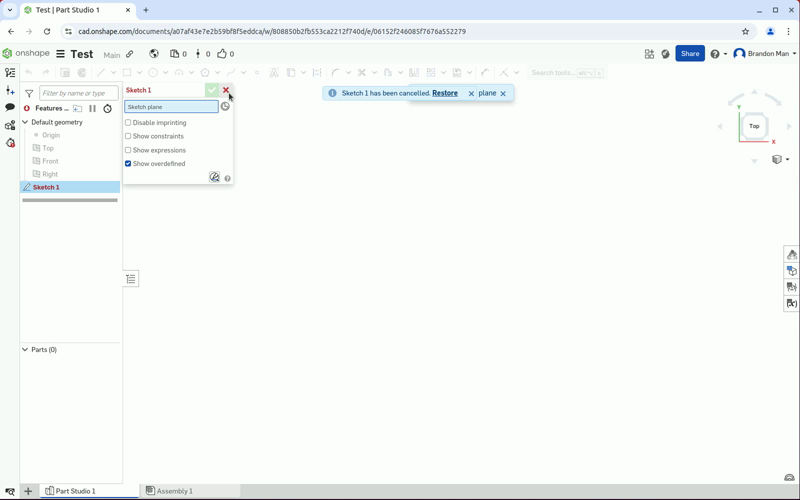
mouse_move(73, 150)
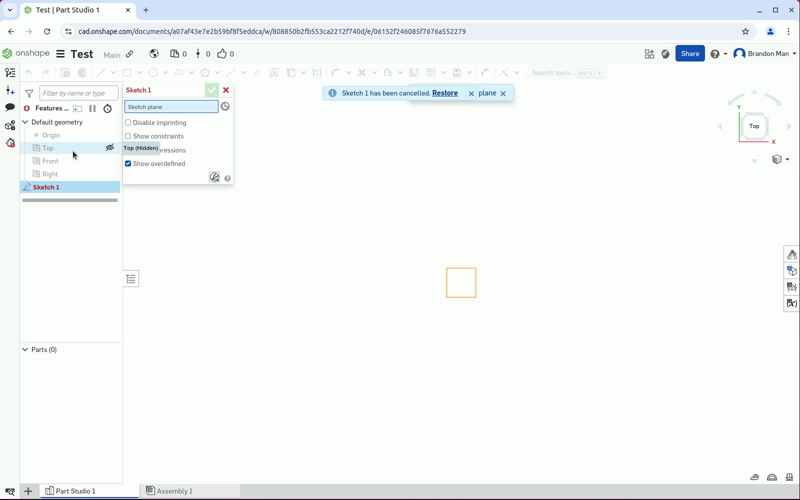
click(73, 150)
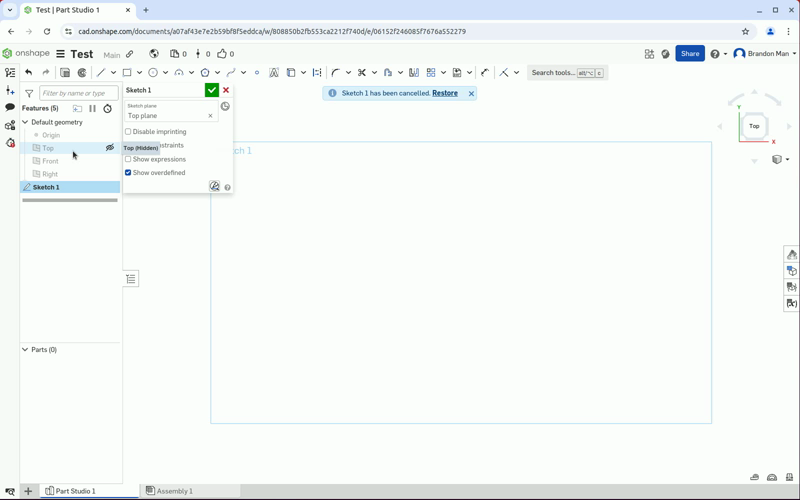
mouse_move(73, 352)
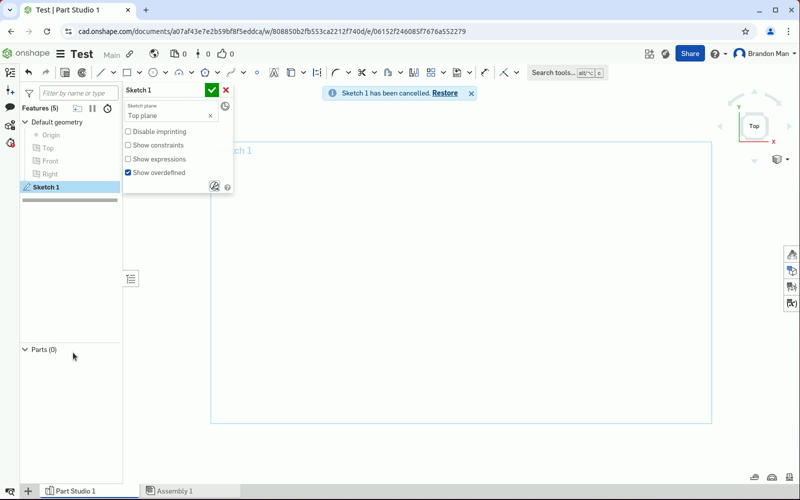
key(y)
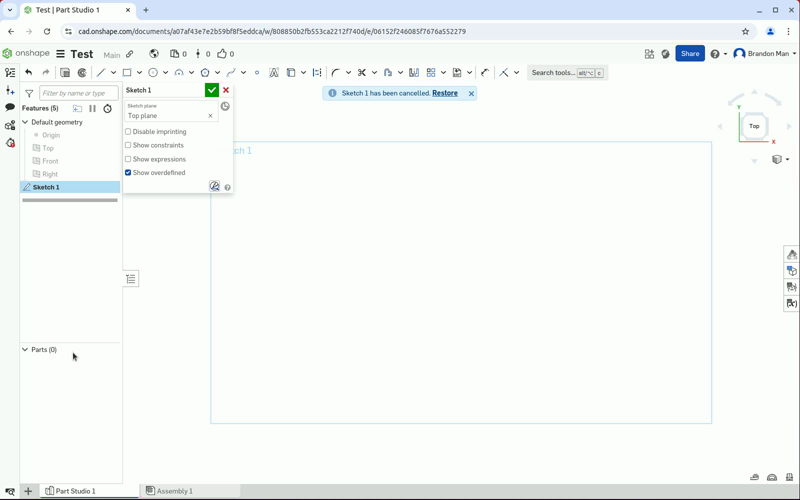
key(c)
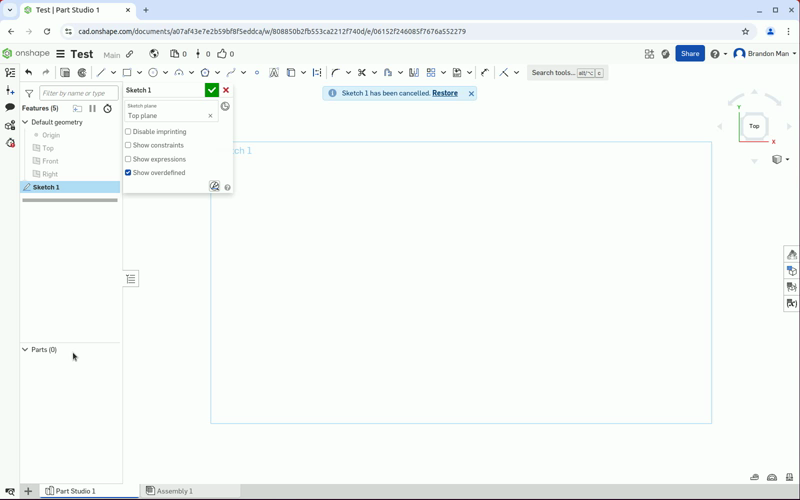
key_down(shift)
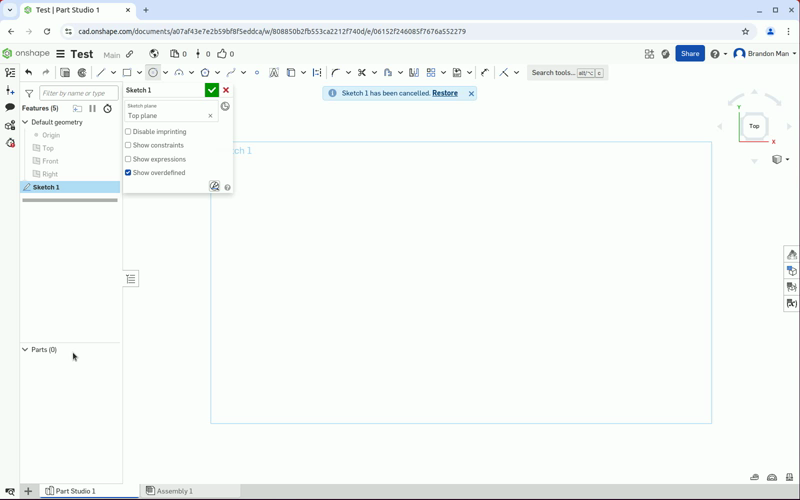
mouse_move(461, 282)
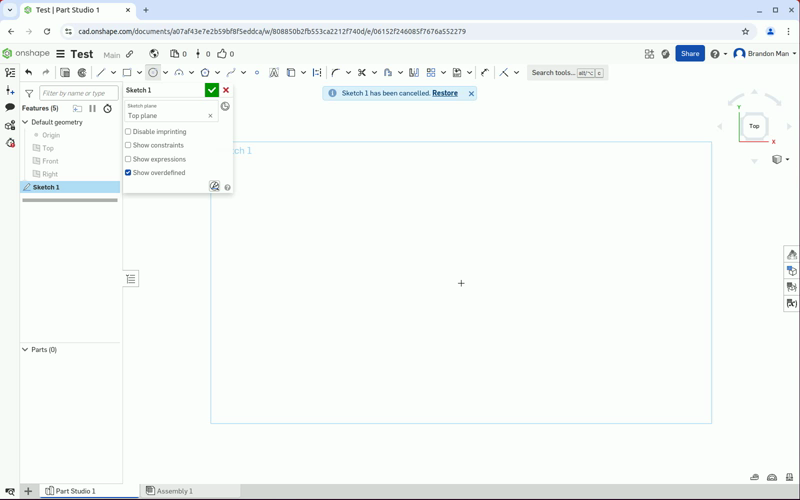
click(461, 282)
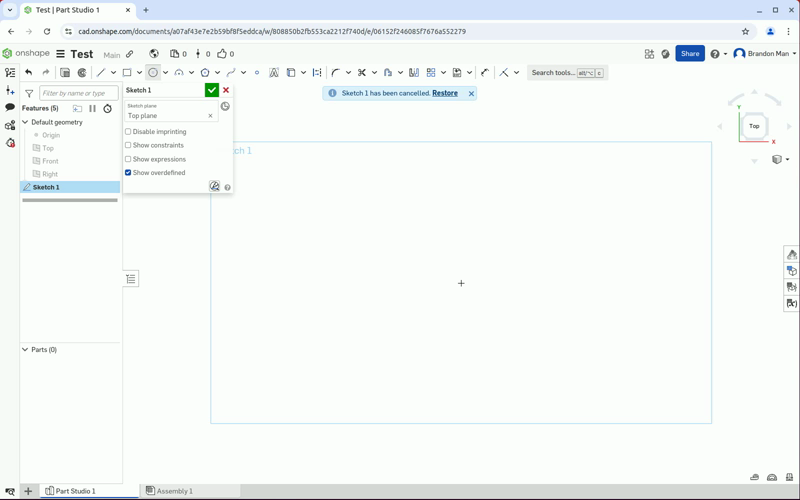
key_up(shift)
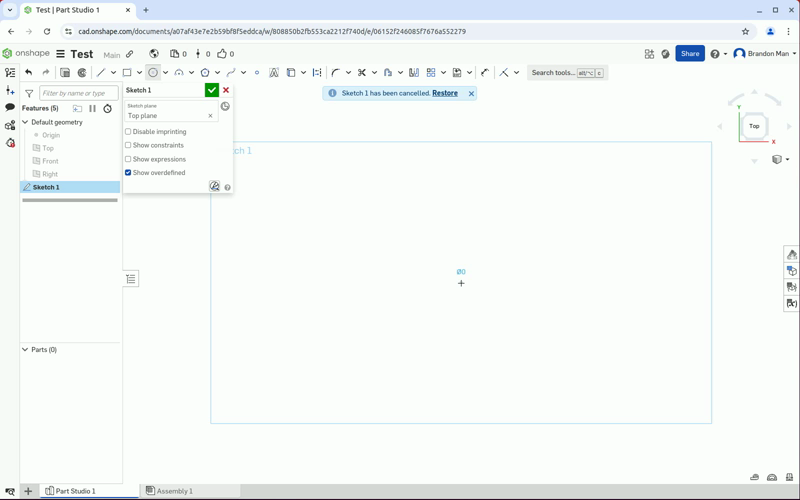
mouse_move(572, 282)
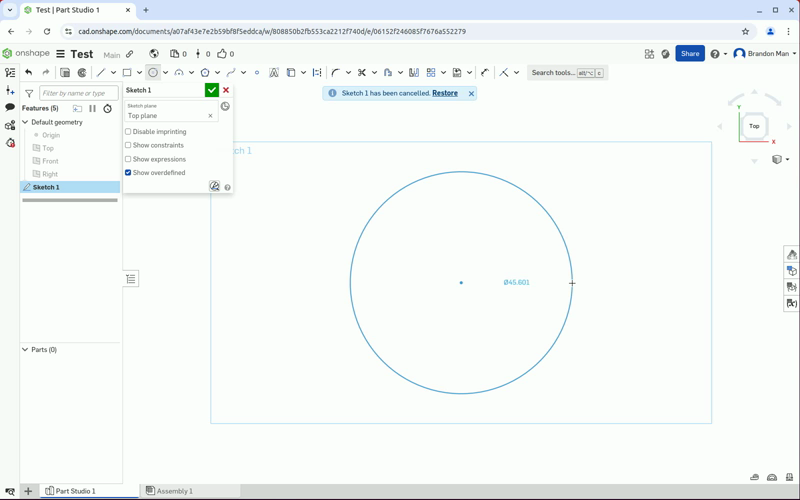
click(572, 282)
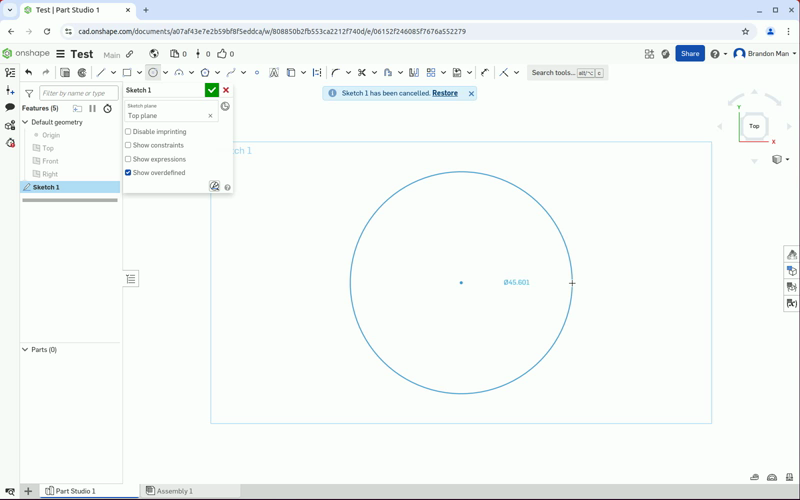
key(esc)
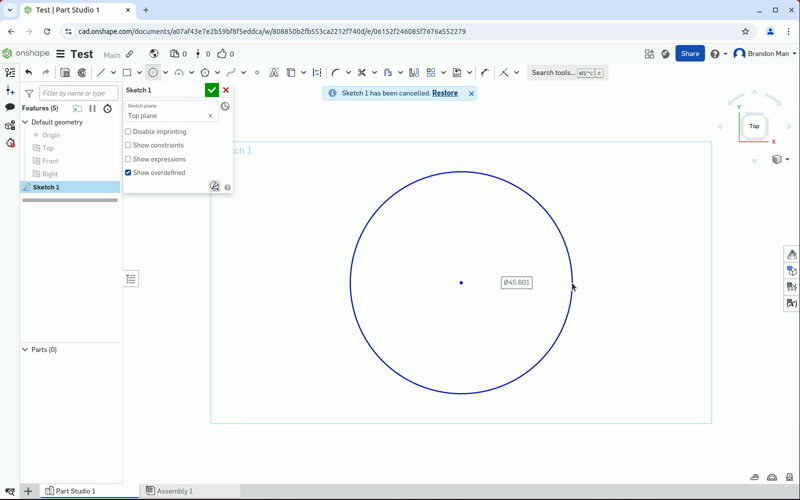
key(c)
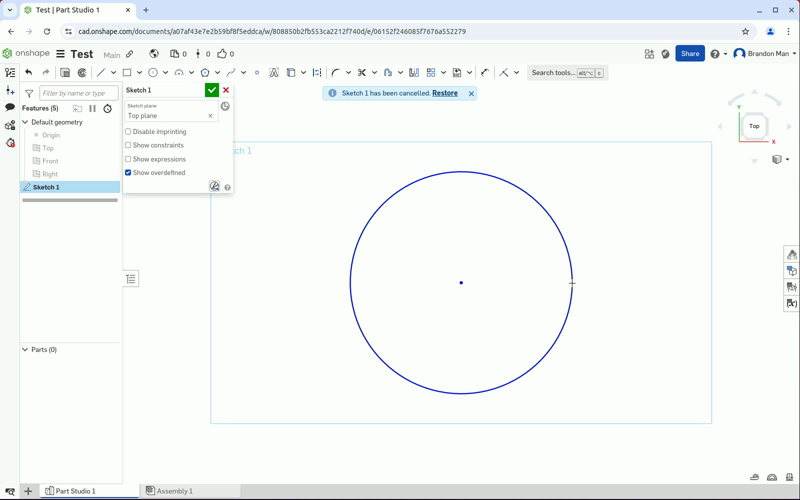
key_down(shift)
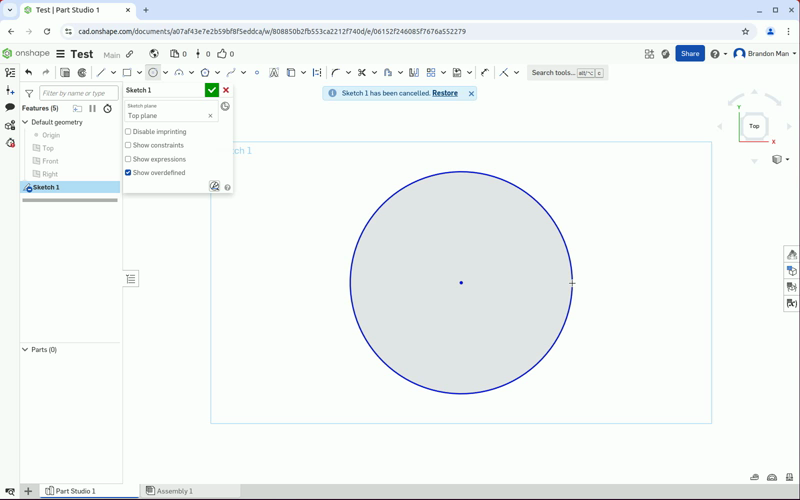
mouse_move(461, 282)
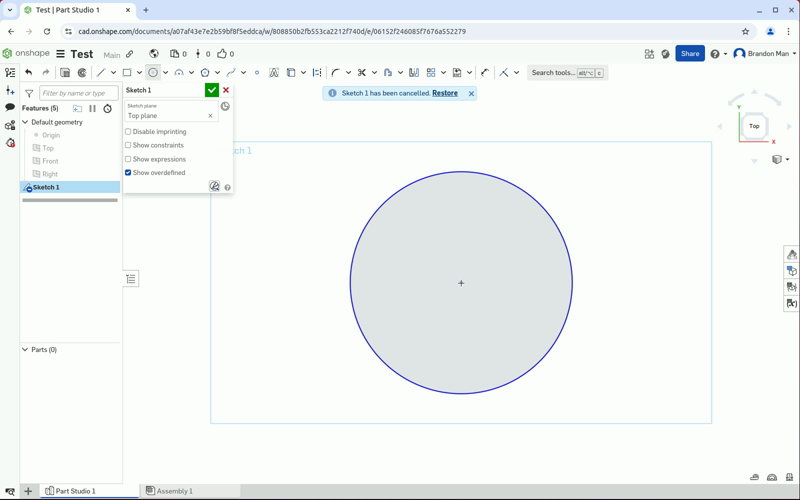
click(461, 282)
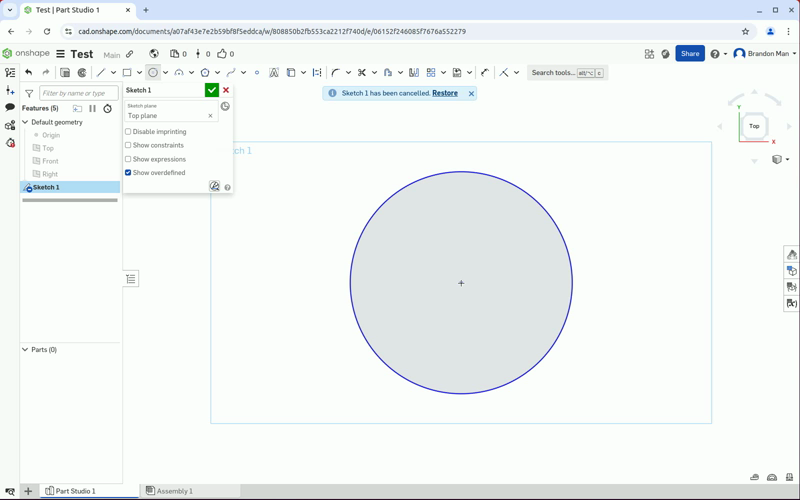
key_up(shift)
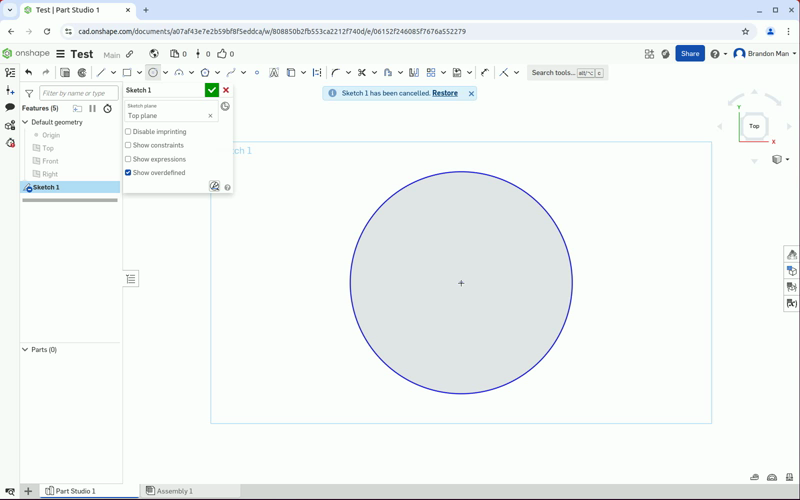
mouse_move(466, 282)
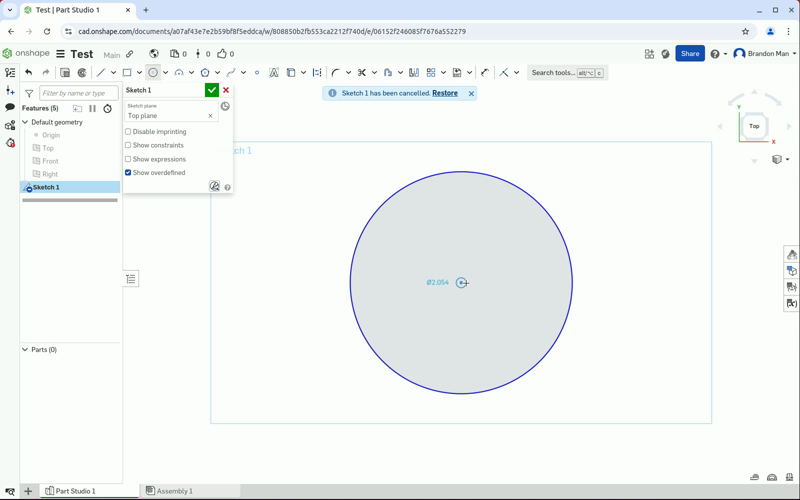
click(466, 282)
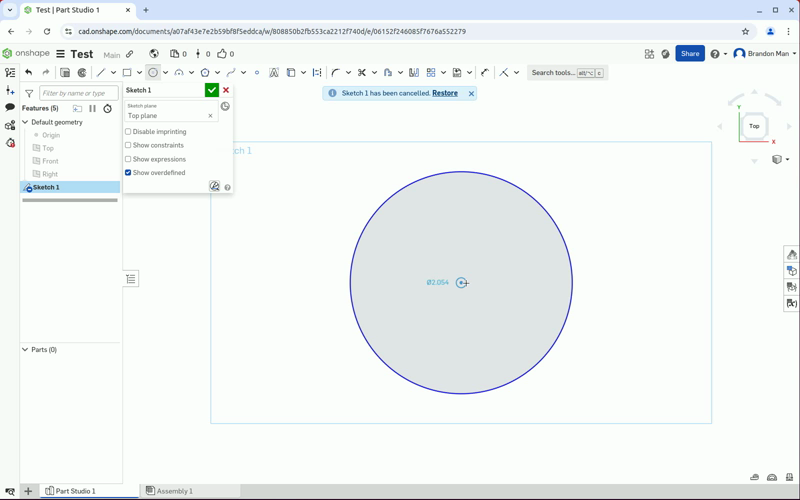
key(esc)
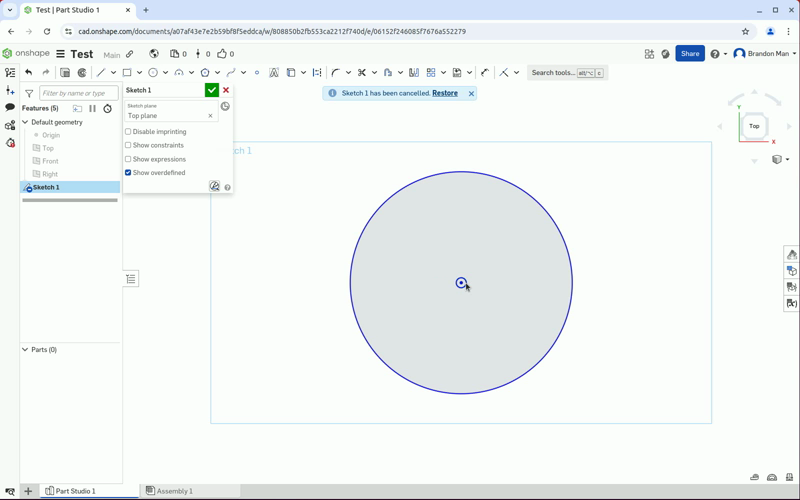
mouse_move(488, 245)
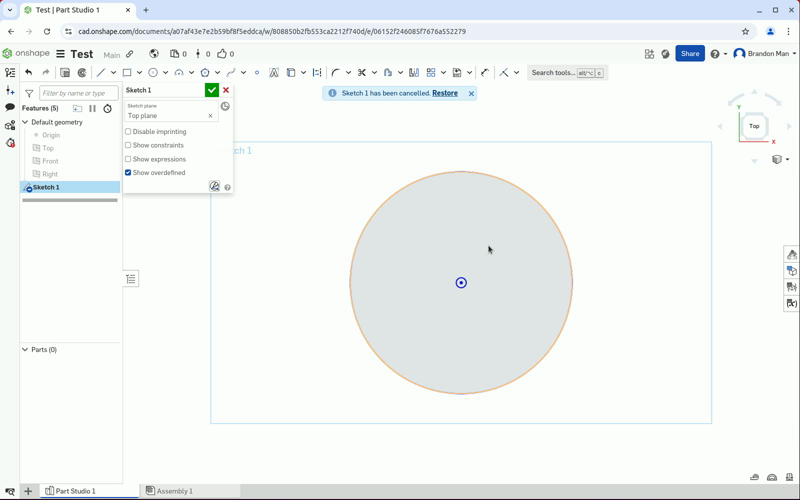
click(488, 245)
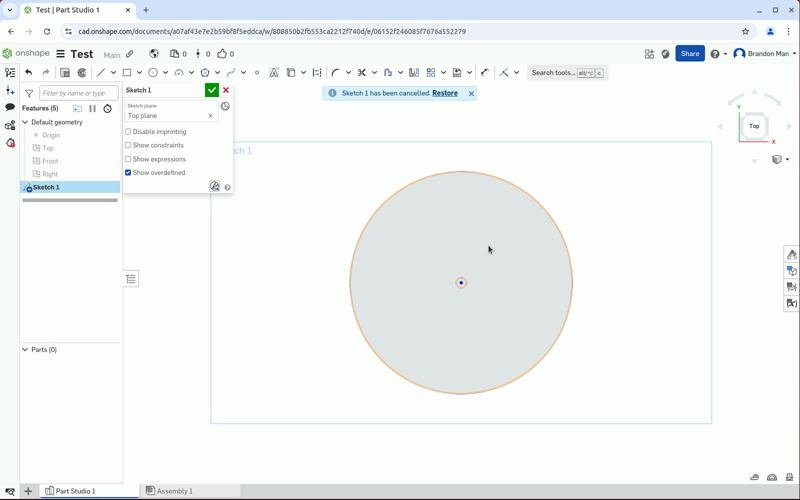
mouse_move(73, 352)
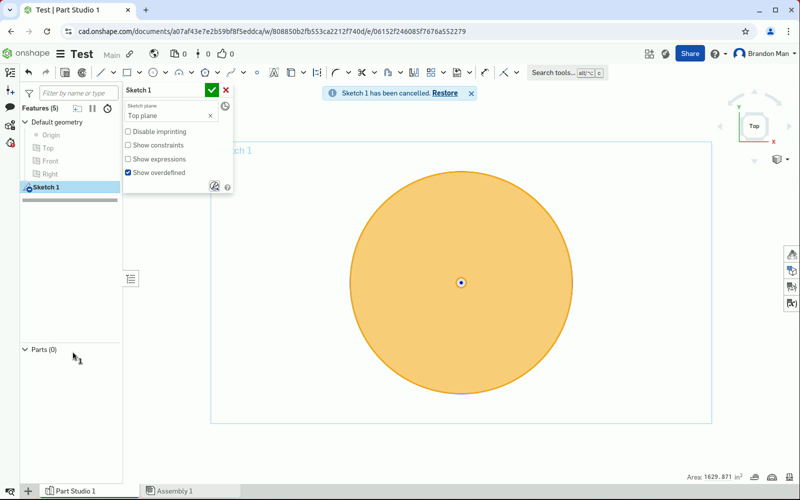
key(shift+y)
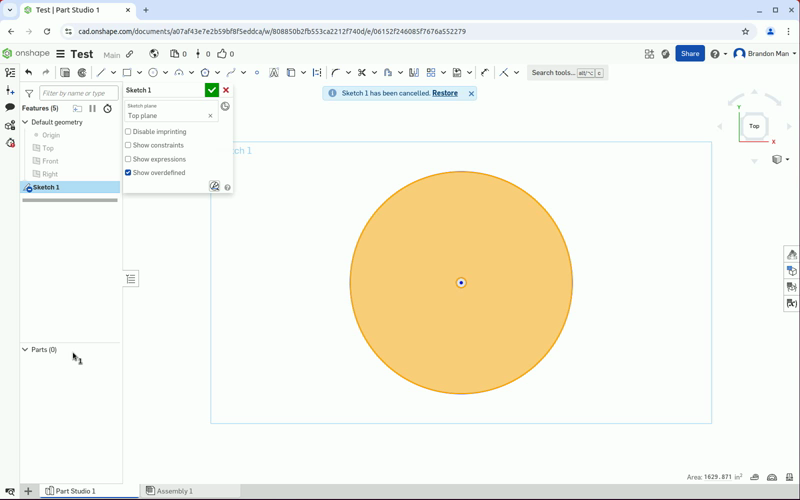
key(shift+e)
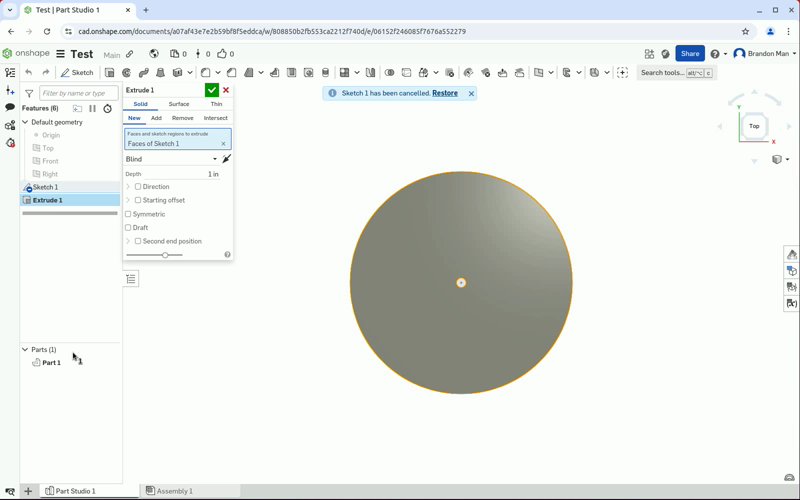
mouse_move(143, 106)
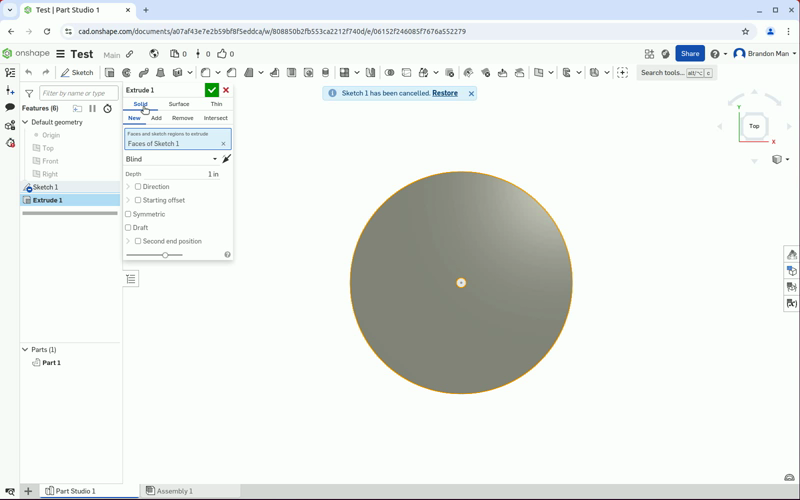
click(143, 106)
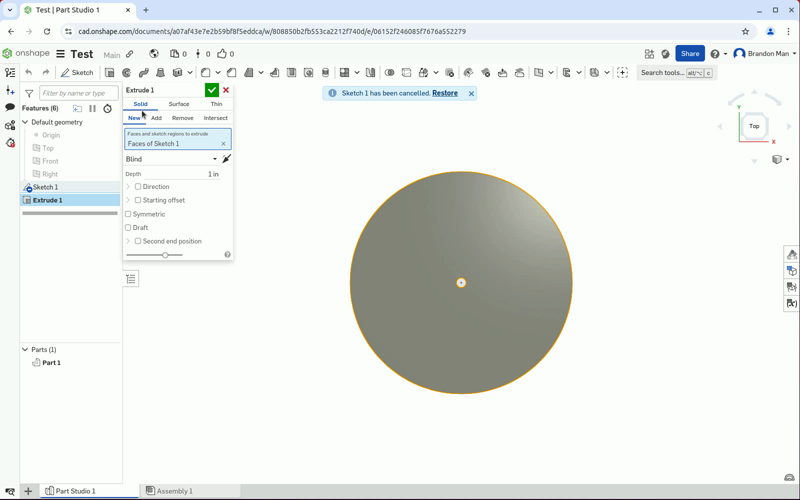
mouse_move(137, 120)
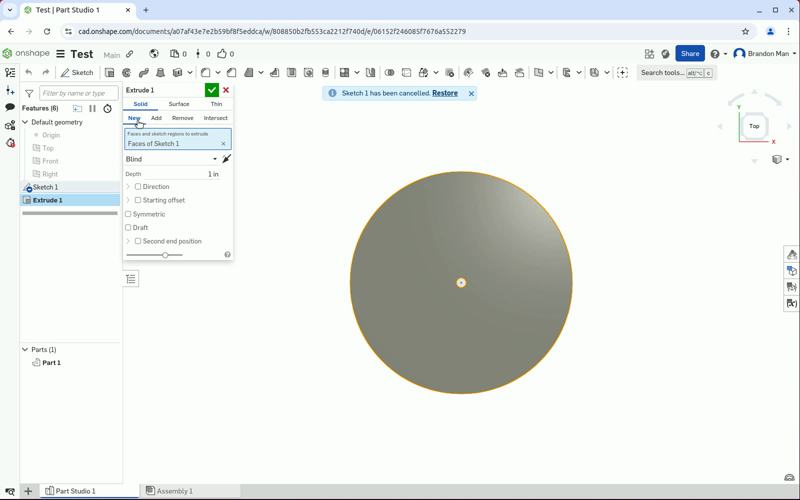
click(137, 120)
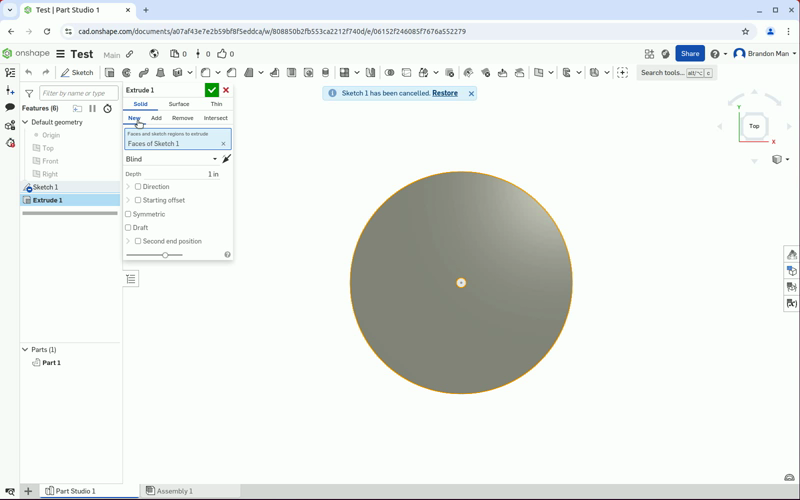
key(tab, 4)
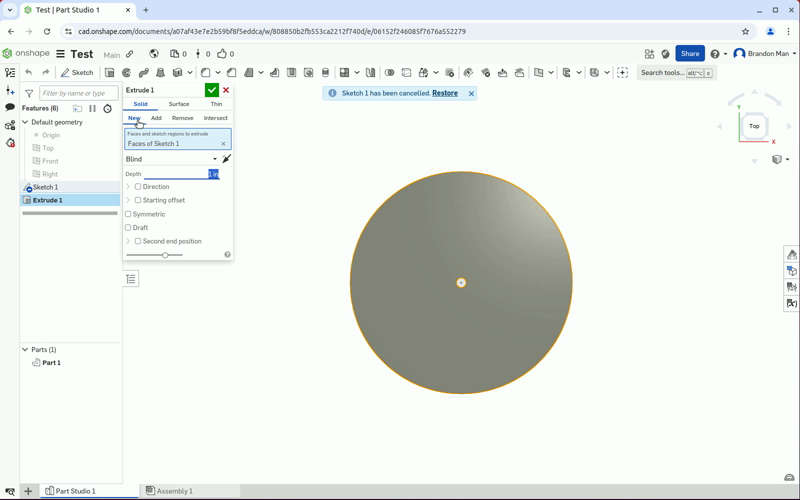
text(5.777)
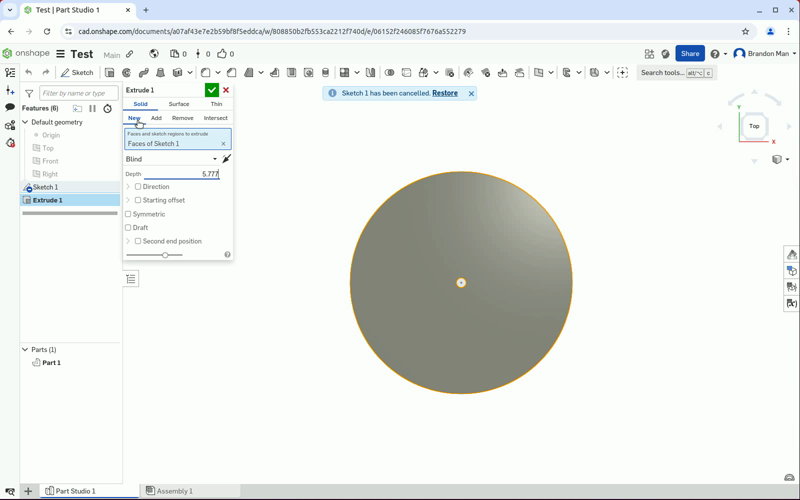
key(enter)
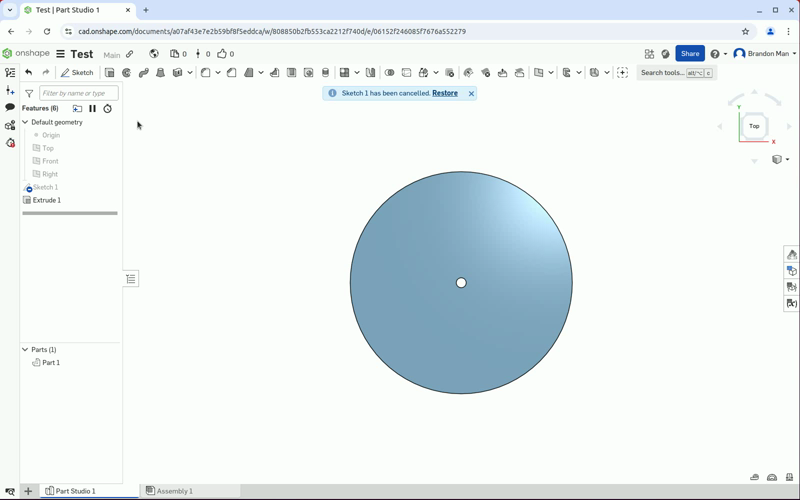
key(shift+h)
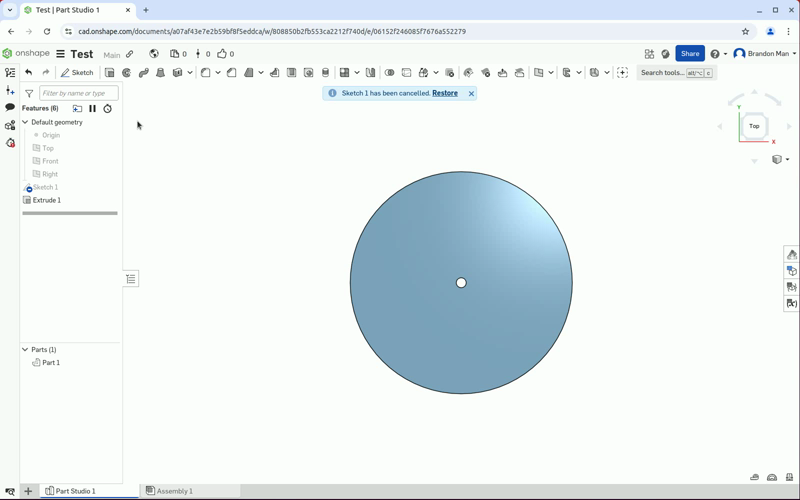
key(shift+h)
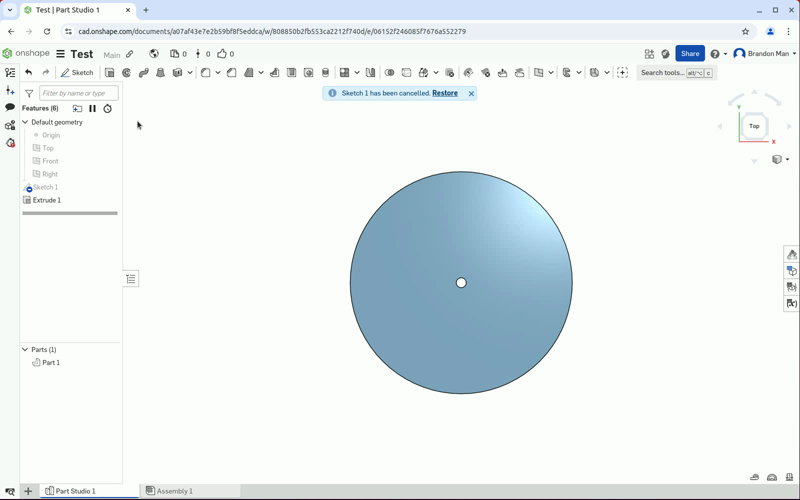
mouse_move(73, 189)
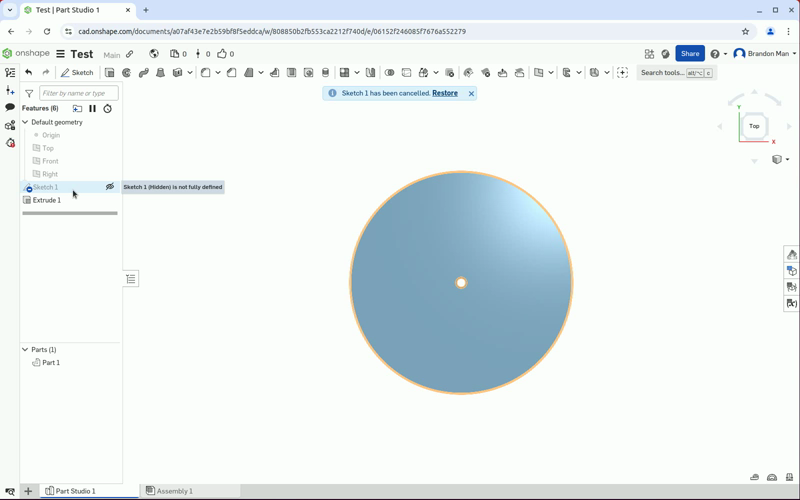
click(73, 189)
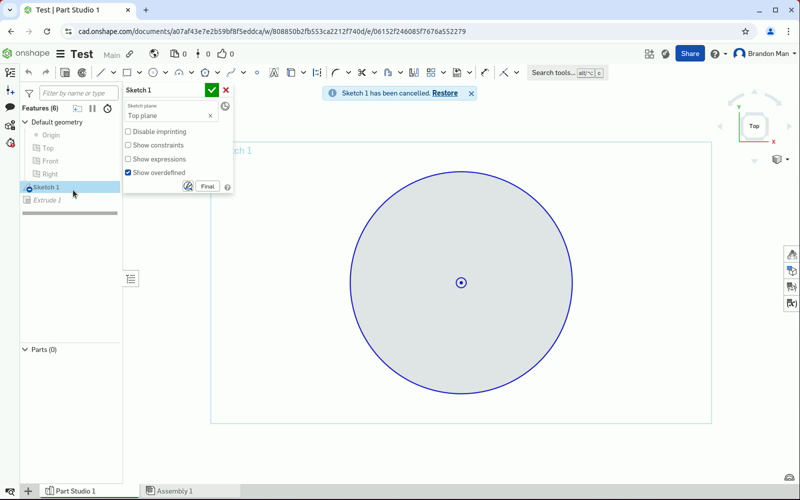
mouse_move(229, 92)
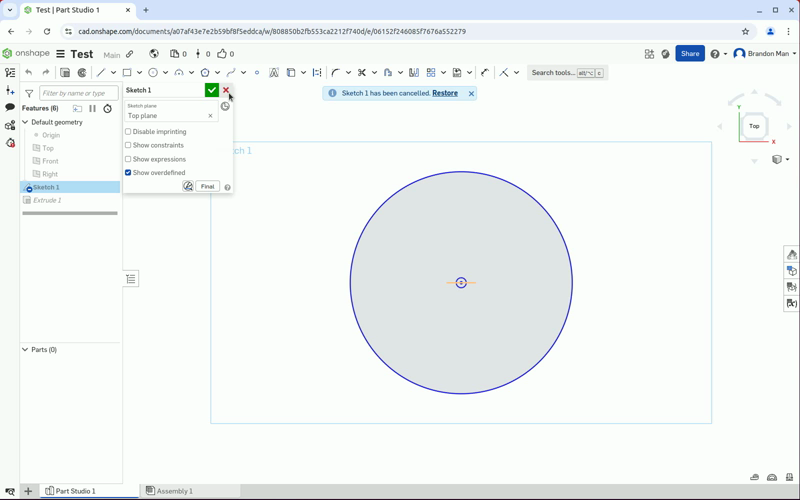
click(229, 92)
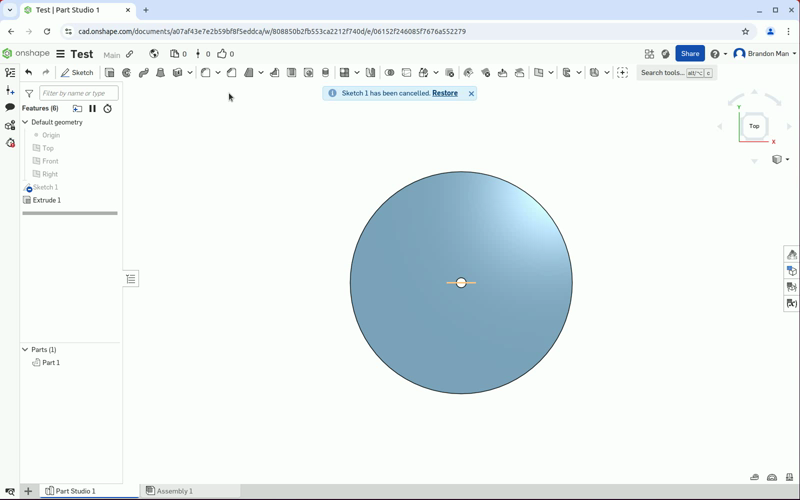
mouse_move(541, 75)
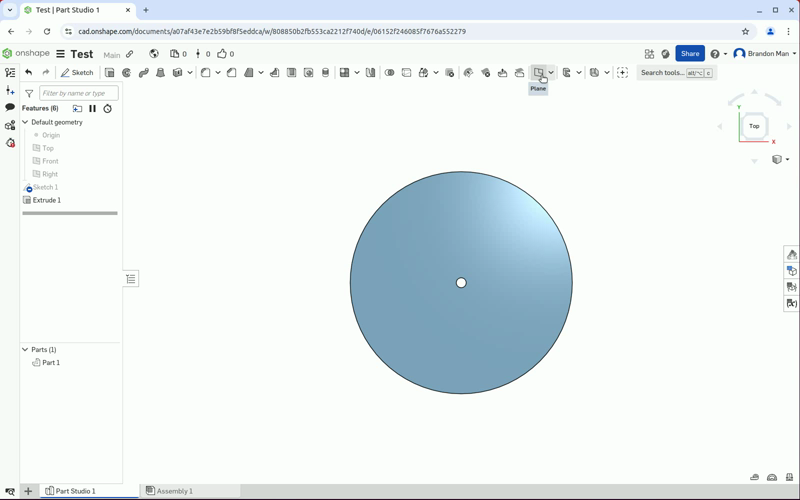
click(541, 75)
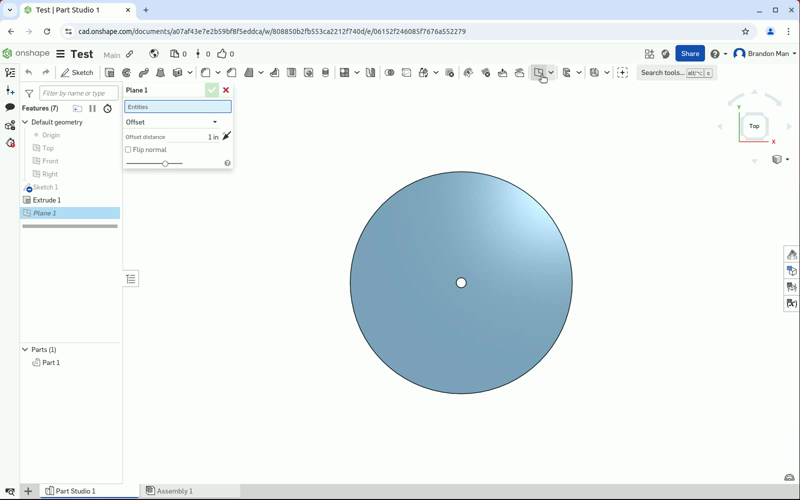
mouse_move(73, 150)
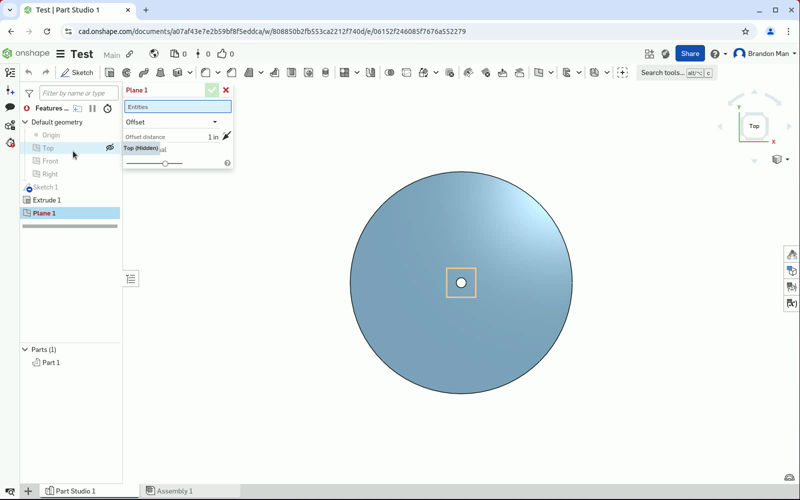
click(73, 150)
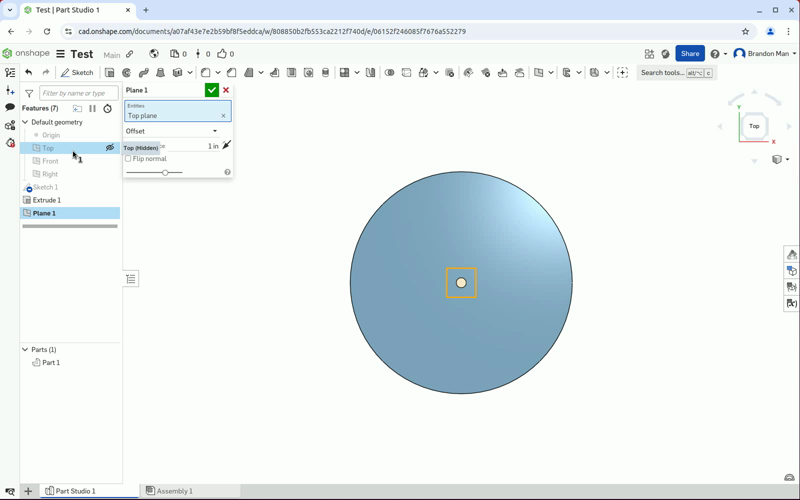
key(tab, 2)
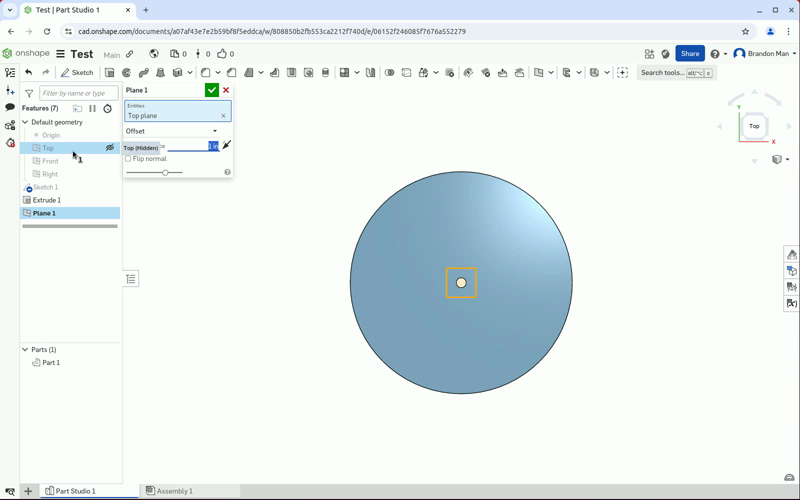
text(5.792)
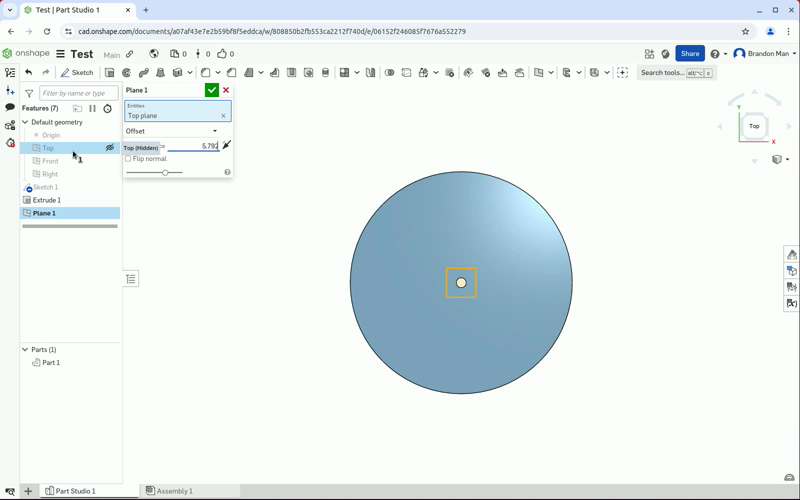
key(enter, 2)
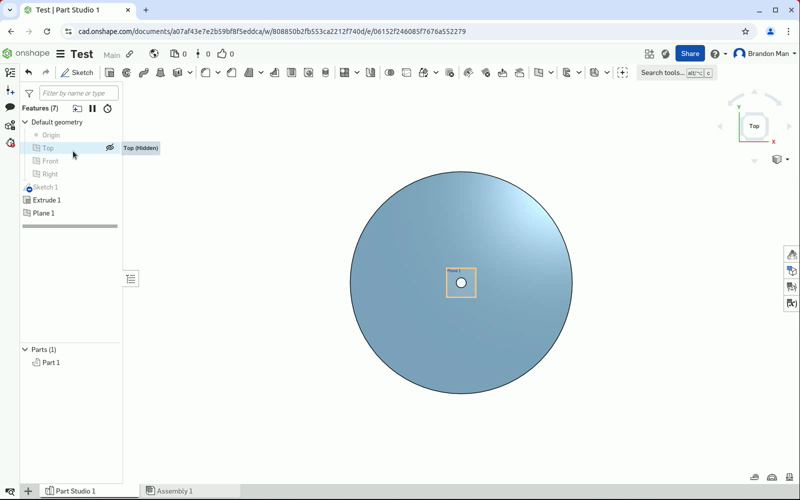
key(shift+s)
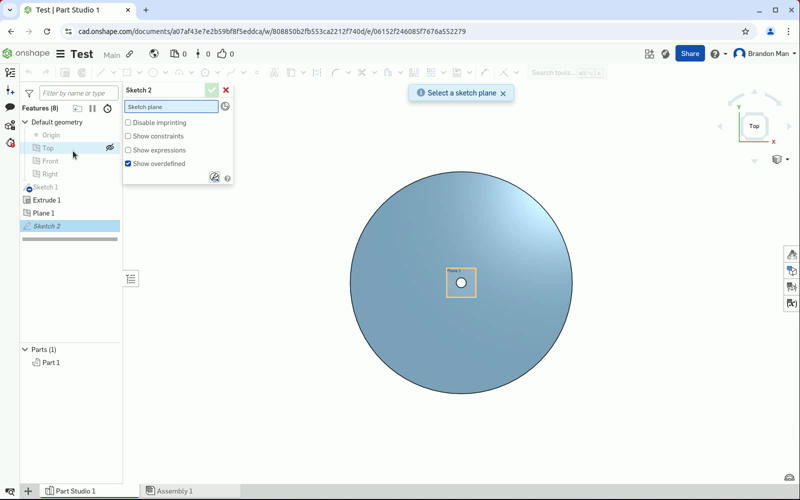
mouse_move(73, 215)
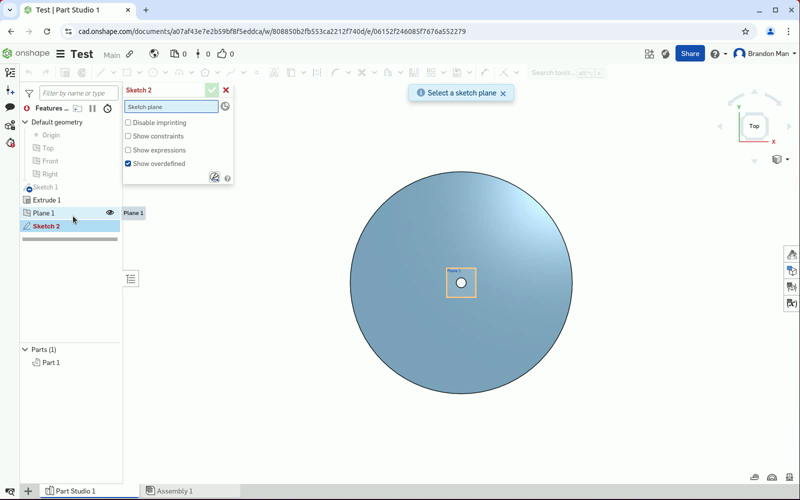
click(73, 215)
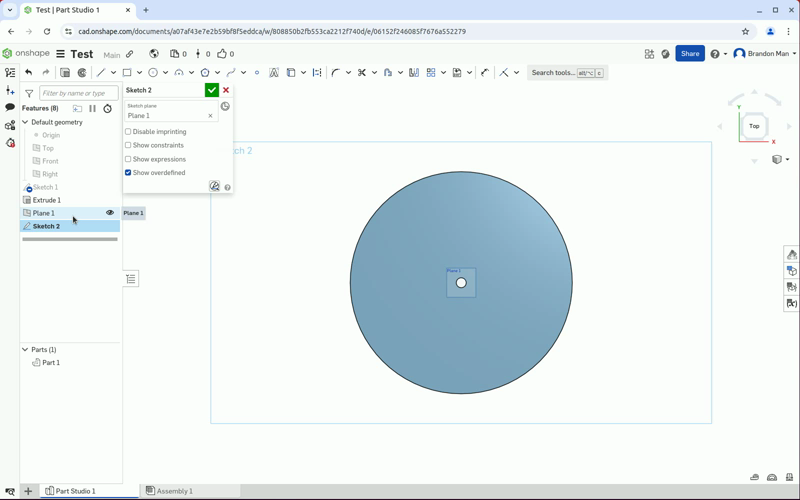
mouse_move(73, 352)
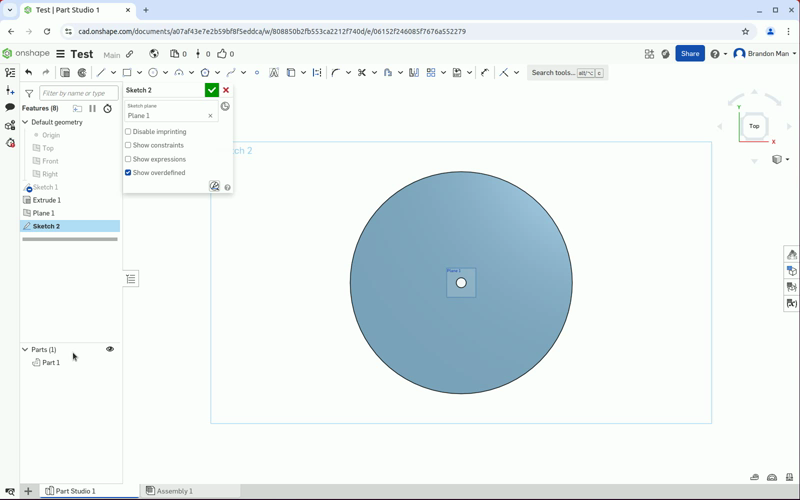
key(y)
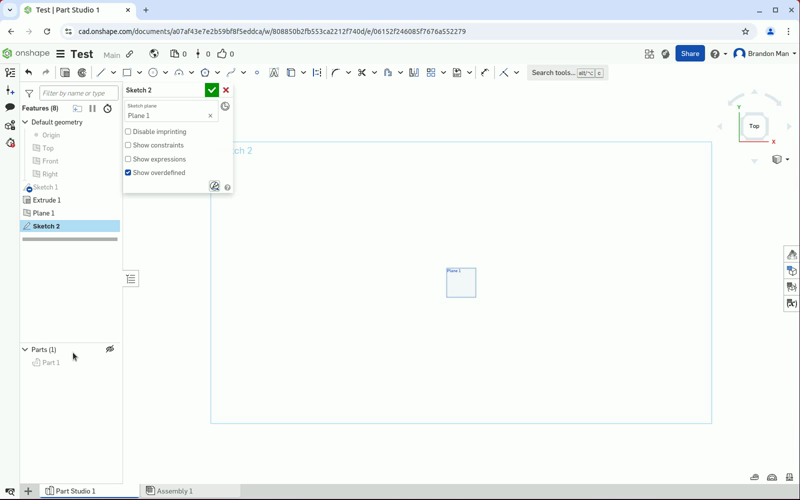
key(c)
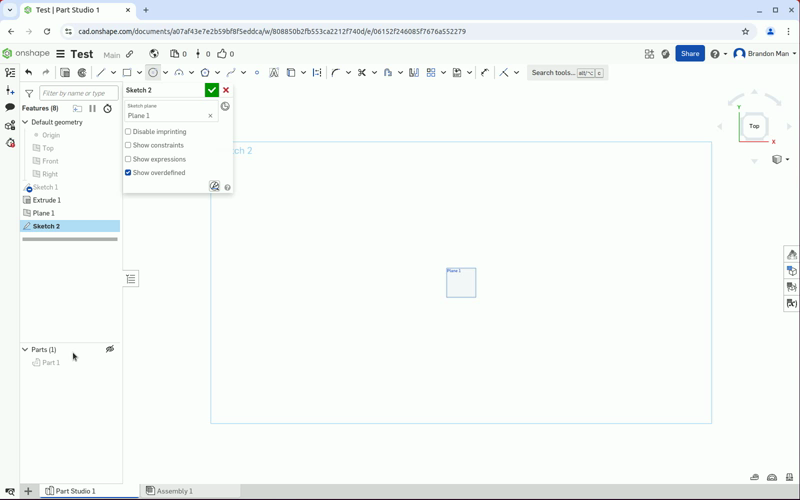
key_down(shift)
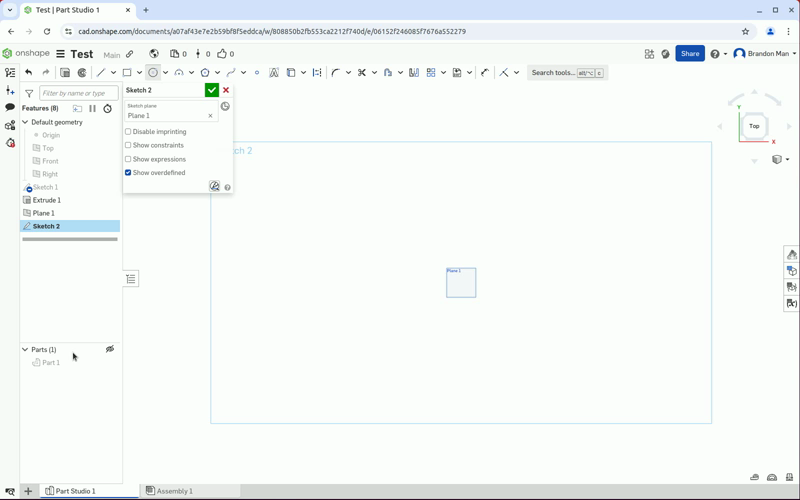
mouse_move(461, 282)
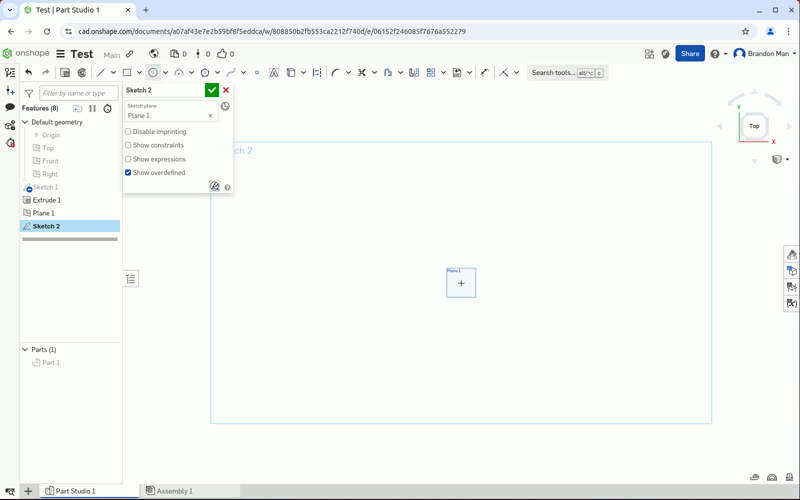
click(461, 282)
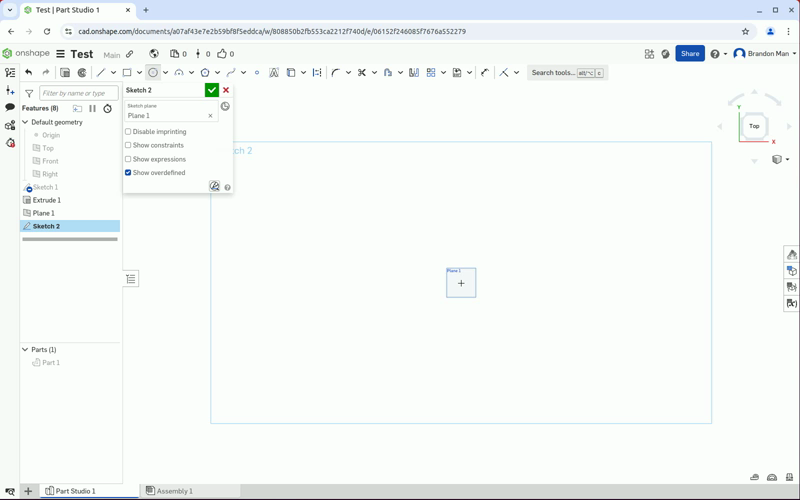
key_up(shift)
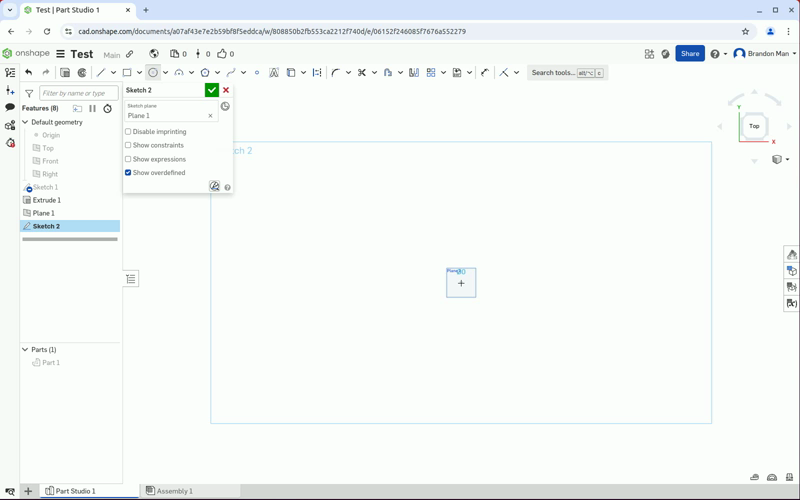
mouse_move(466, 282)
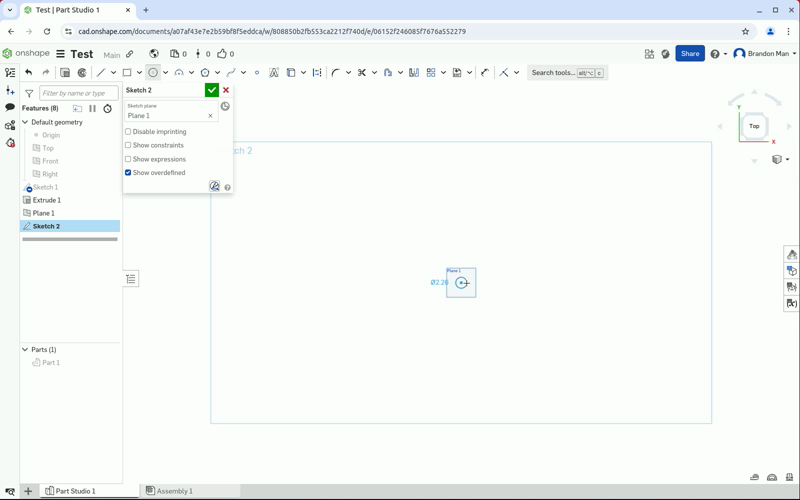
click(466, 282)
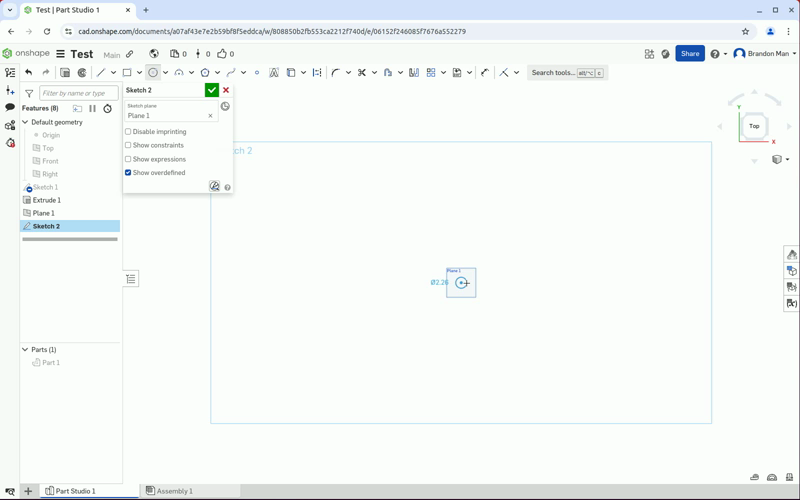
key(esc)
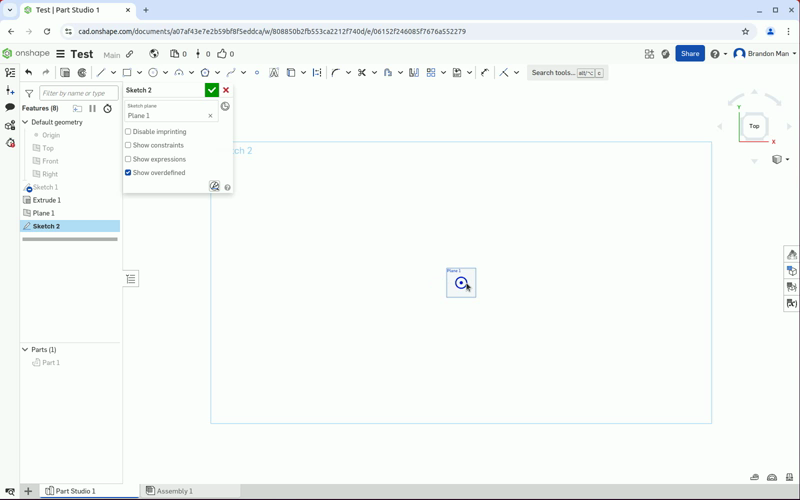
mouse_move(464, 280)
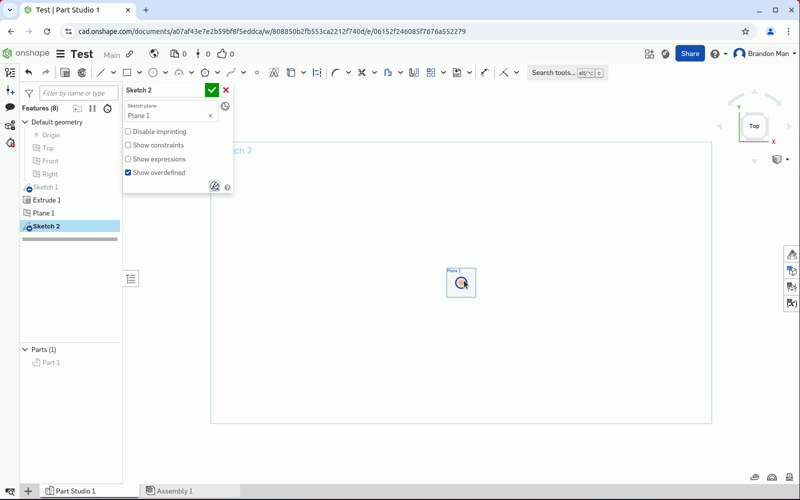
scroll(6)
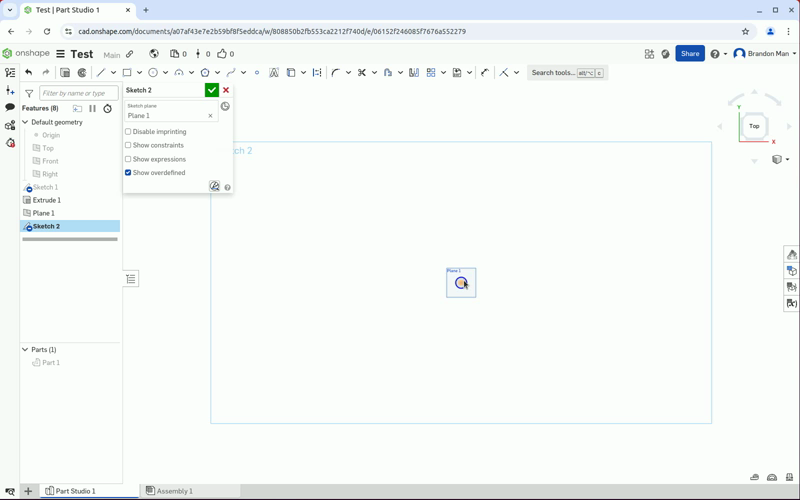
scroll(6)
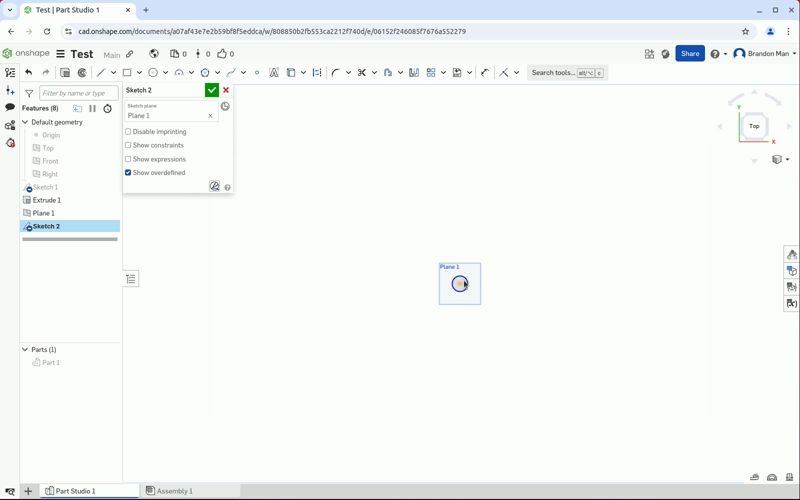
scroll(6)
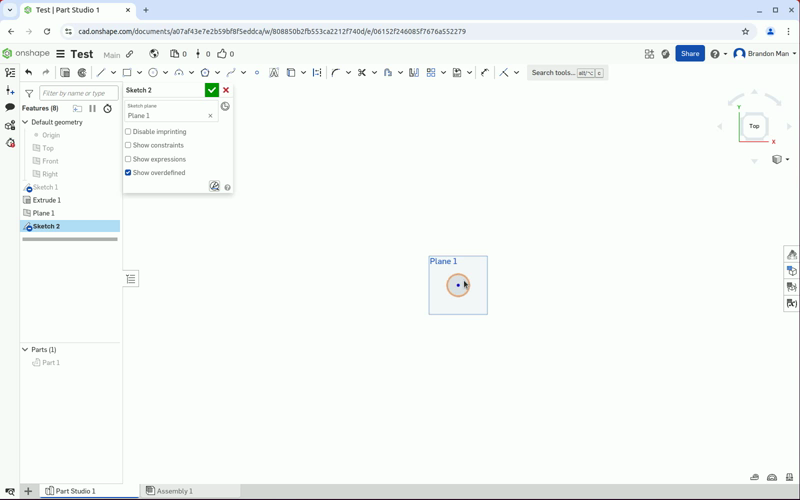
scroll(6)
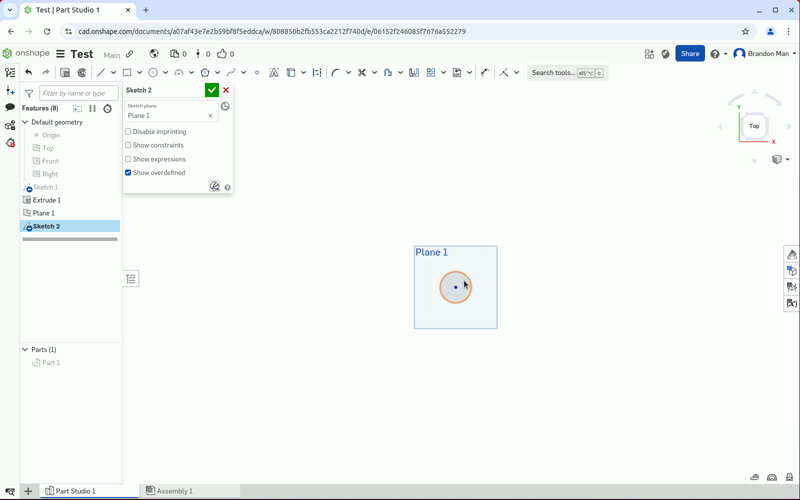
scroll(6)
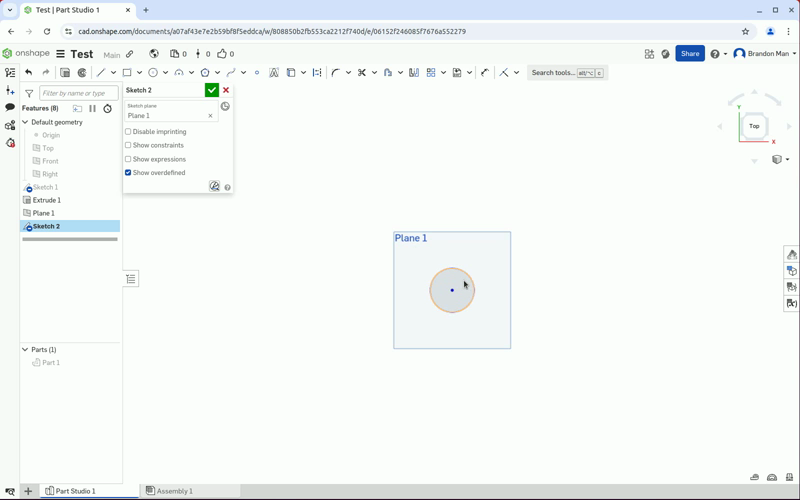
scroll(6)
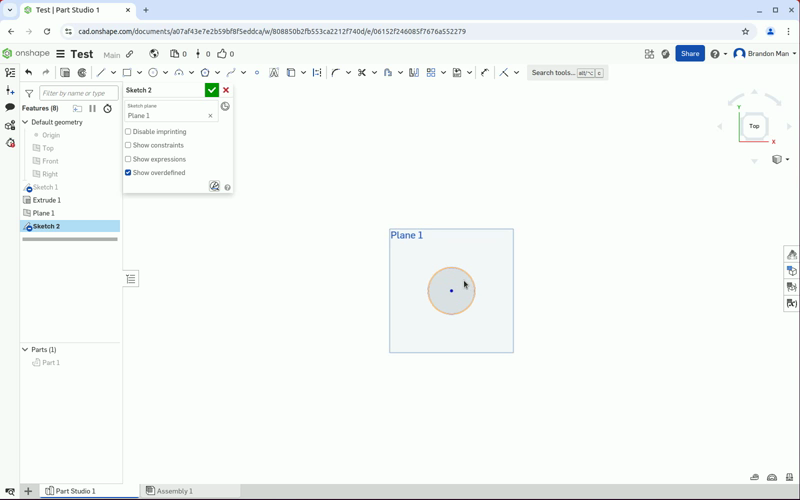
scroll(6)
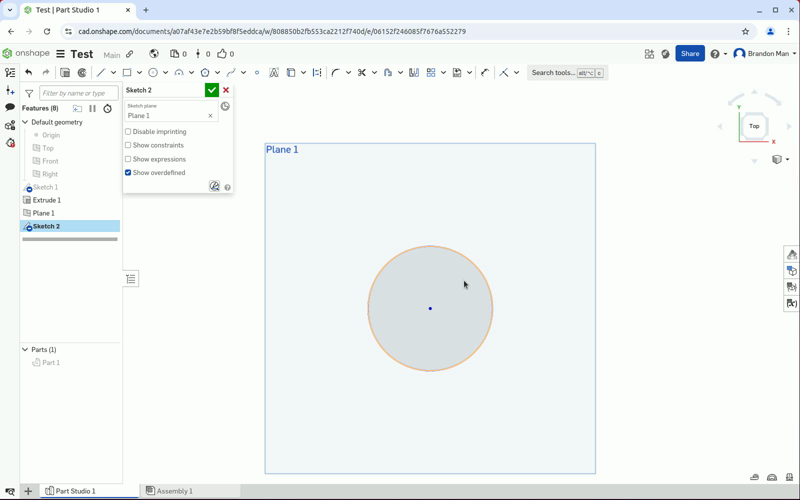
click(464, 280)
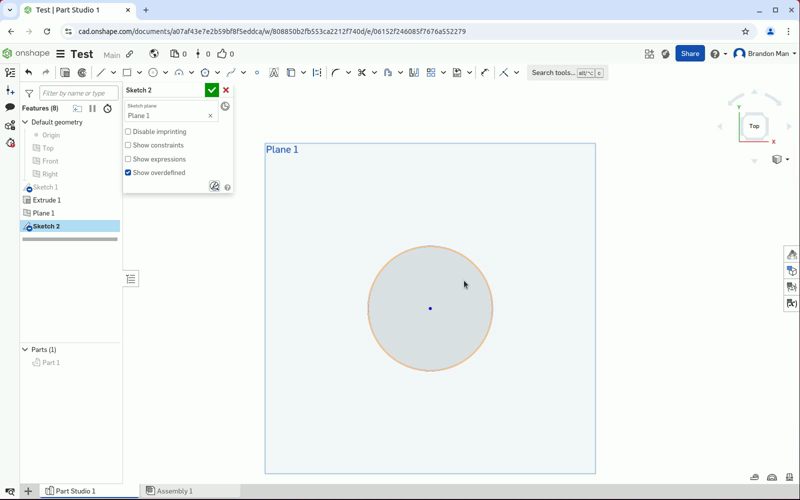
scroll(-6)
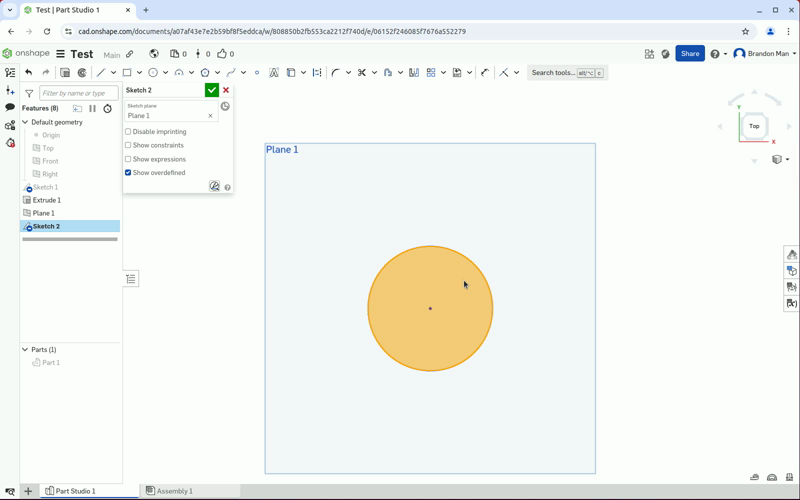
scroll(-6)
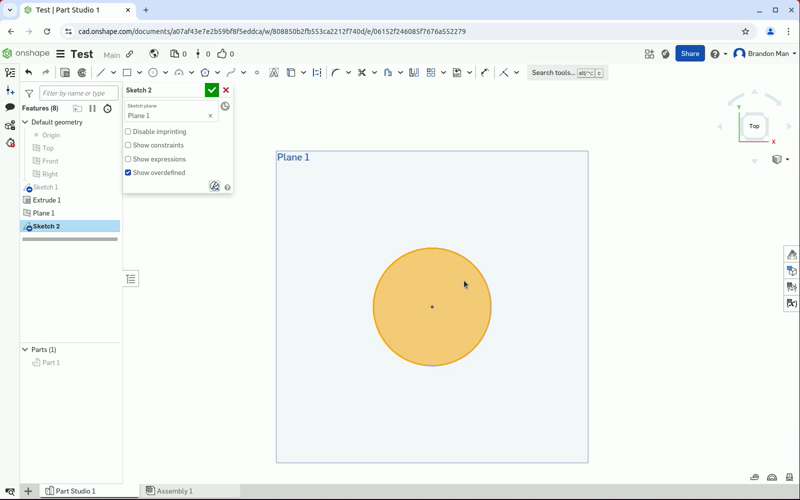
scroll(-6)
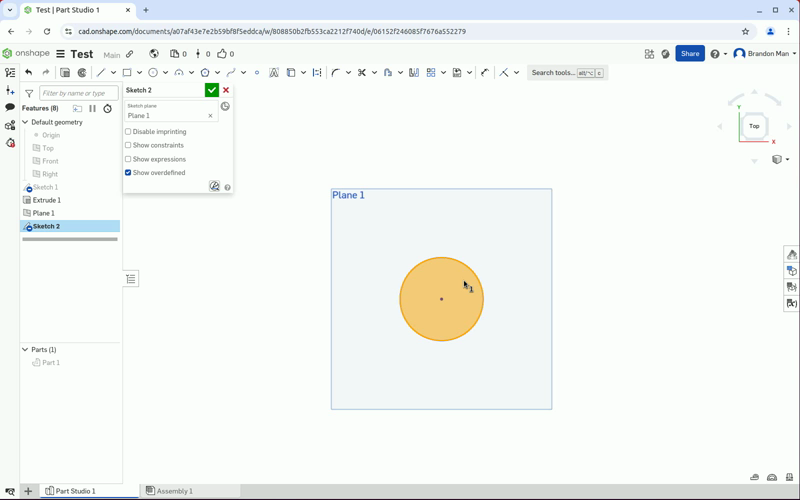
scroll(-6)
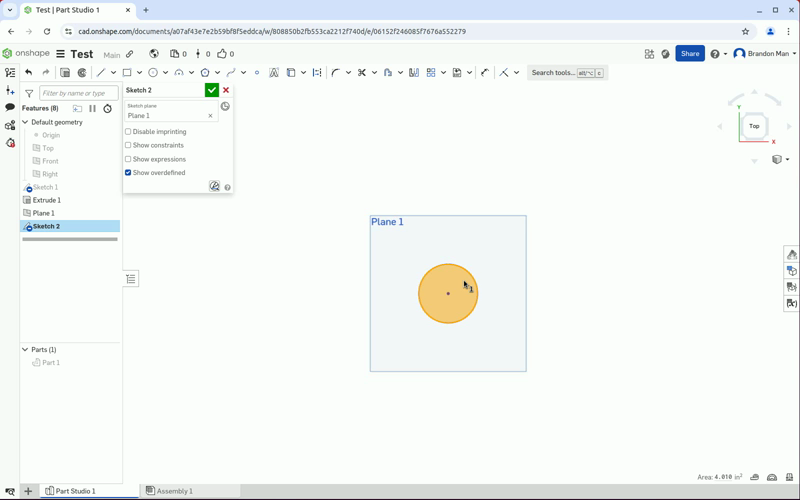
scroll(-6)
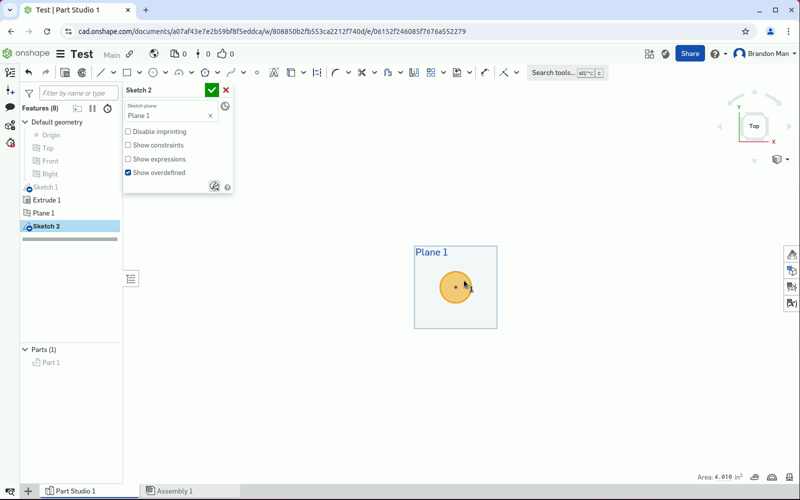
scroll(-6)
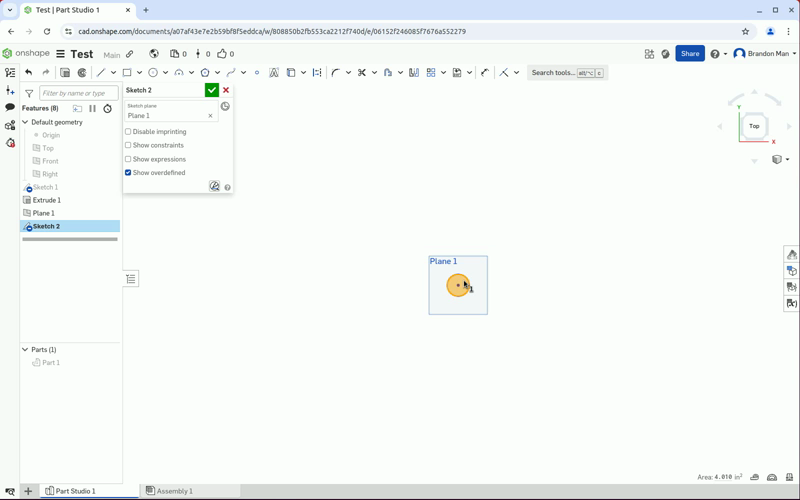
scroll(-6)
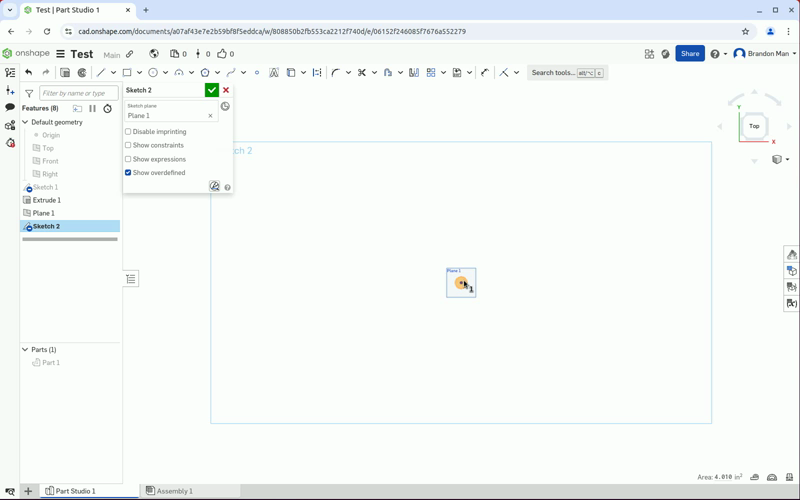
mouse_move(73, 352)
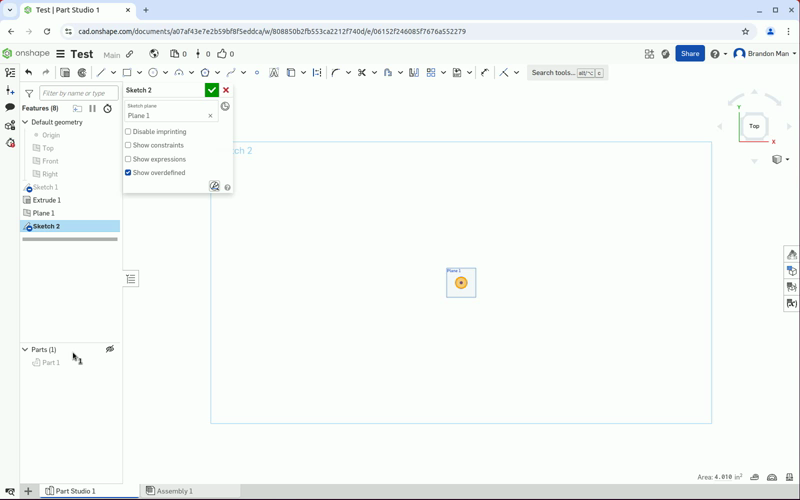
key(shift+y)
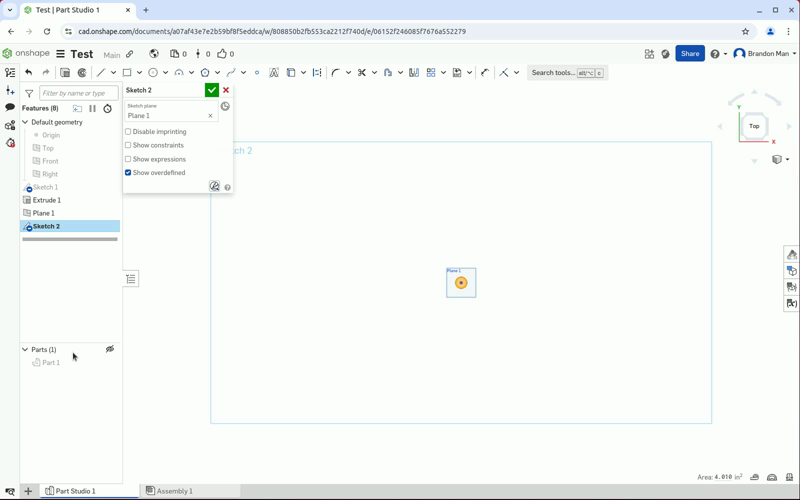
key(shift+e)
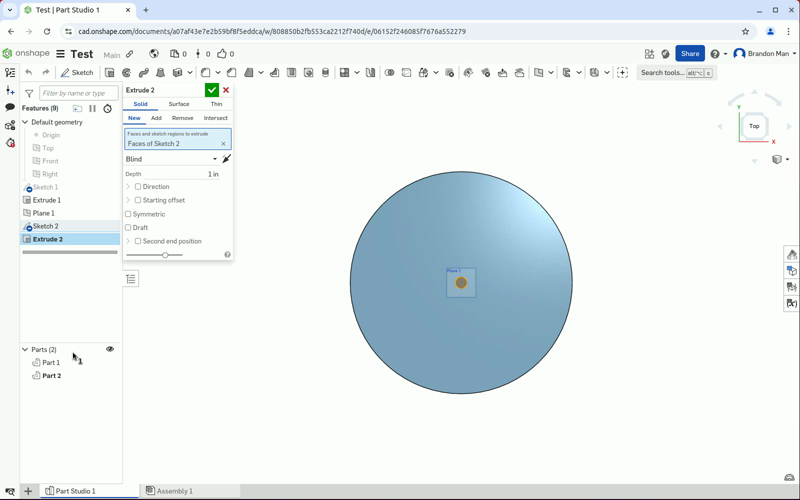
mouse_move(143, 106)
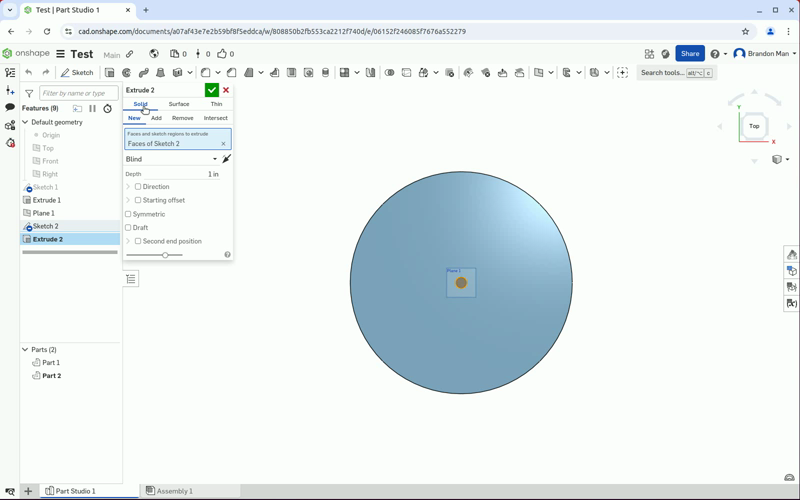
click(143, 106)
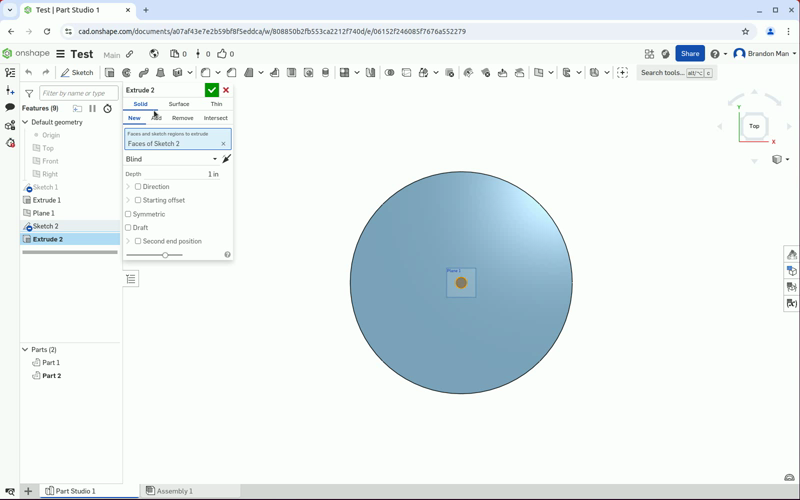
mouse_move(186, 120)
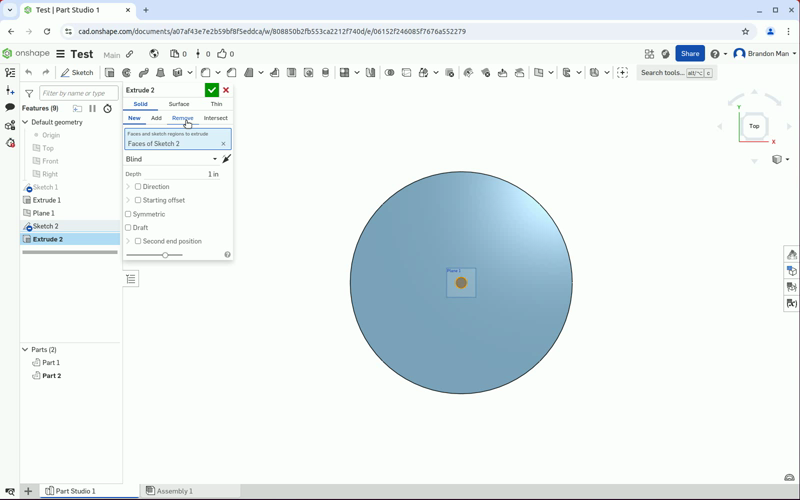
click(186, 120)
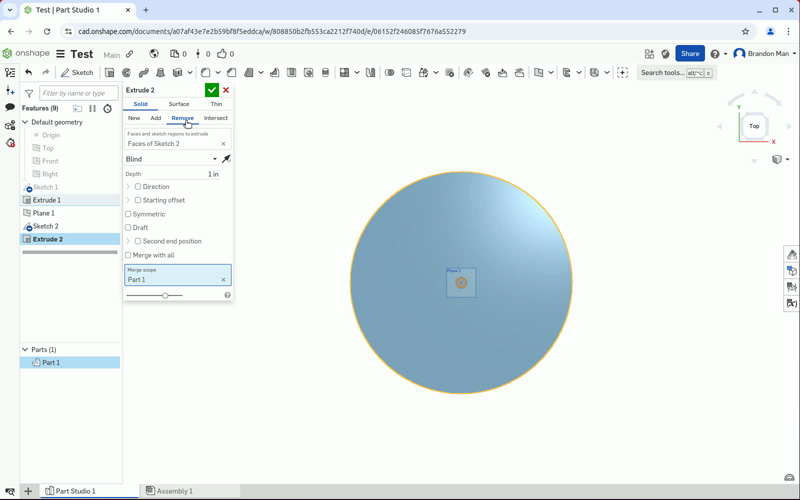
key(tab, 4)
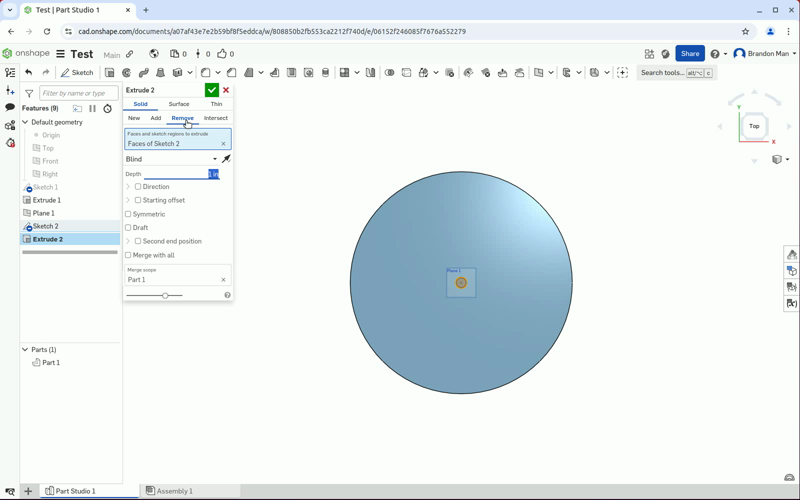
text(1.926)
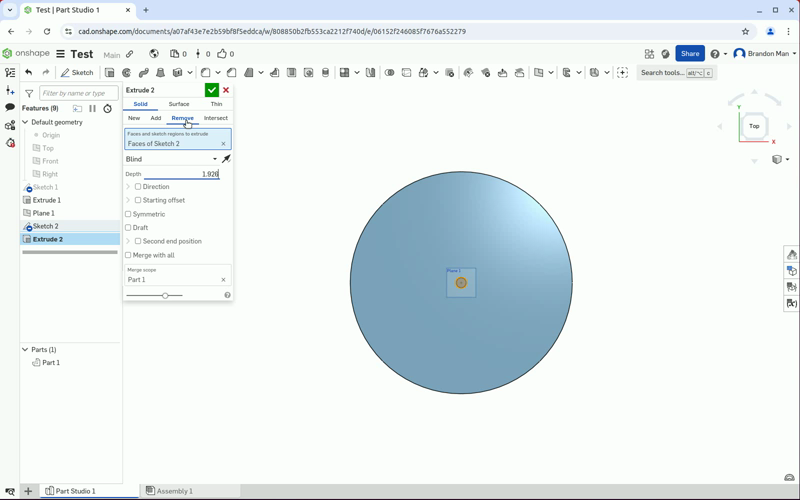
key(tab, 6)
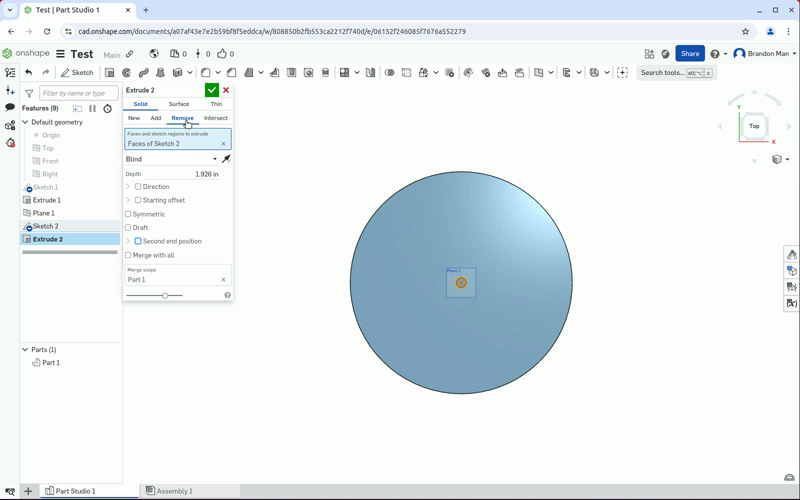
key(space)
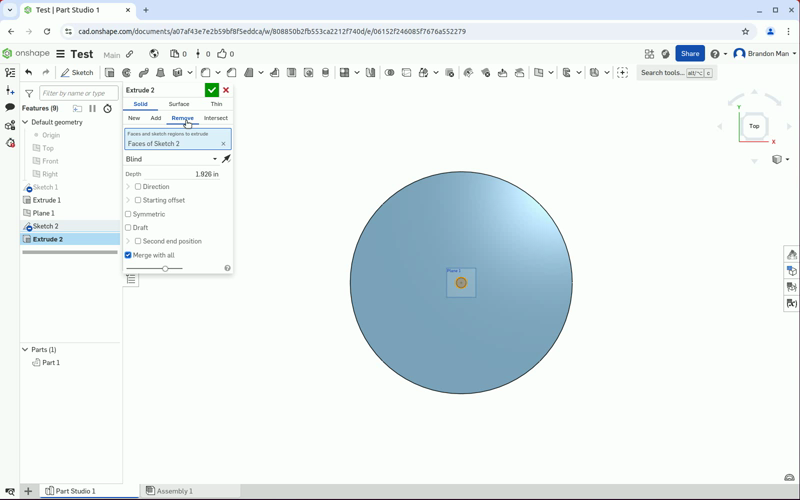
key(enter)
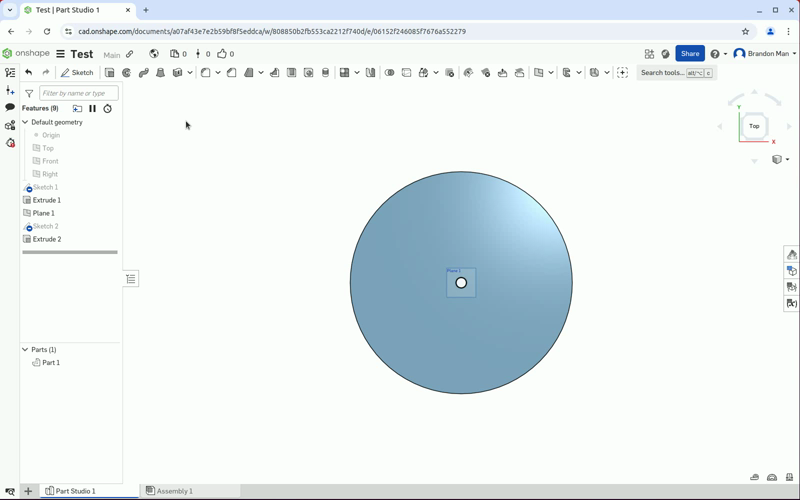
key(shift+h)
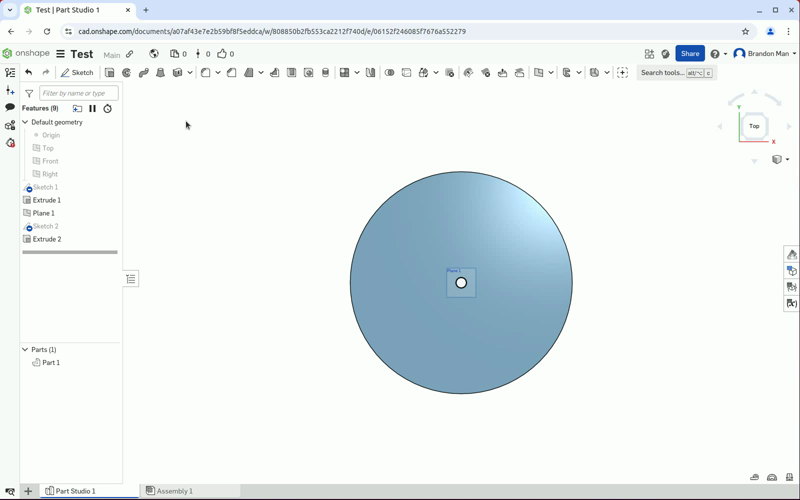
key(shift+h)
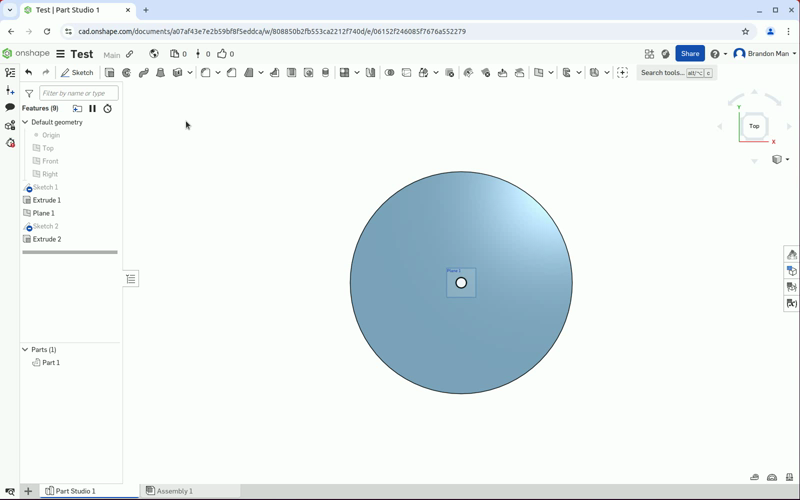
mouse_move(73, 189)
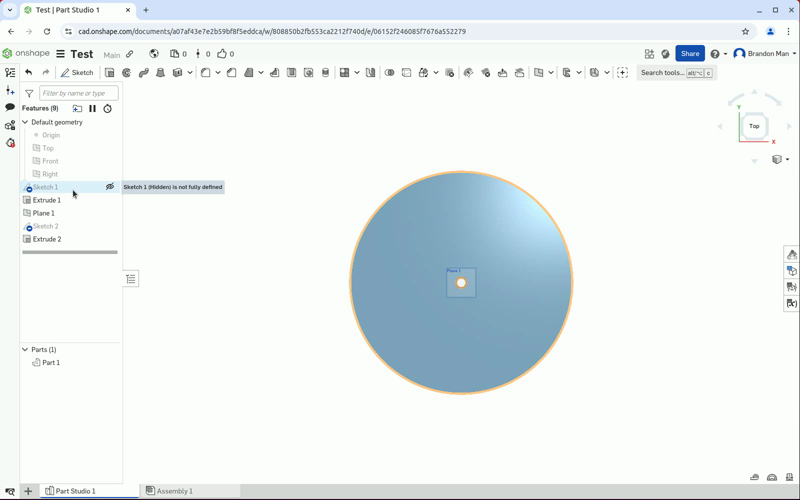
click(73, 189)
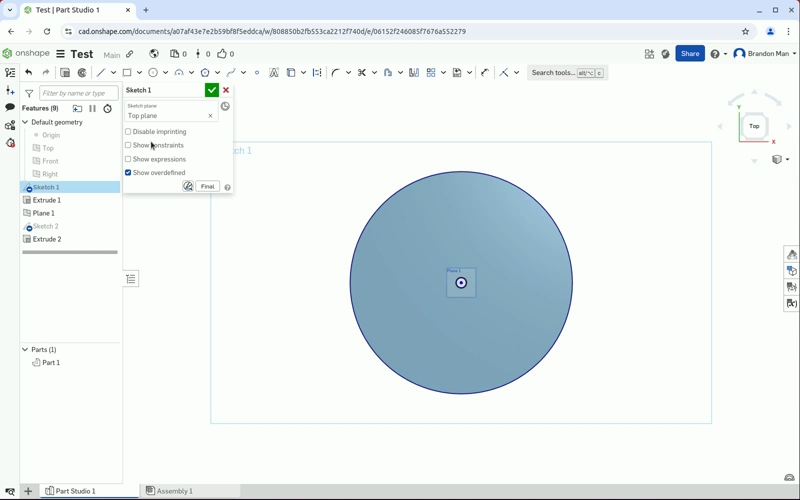
mouse_move(229, 92)
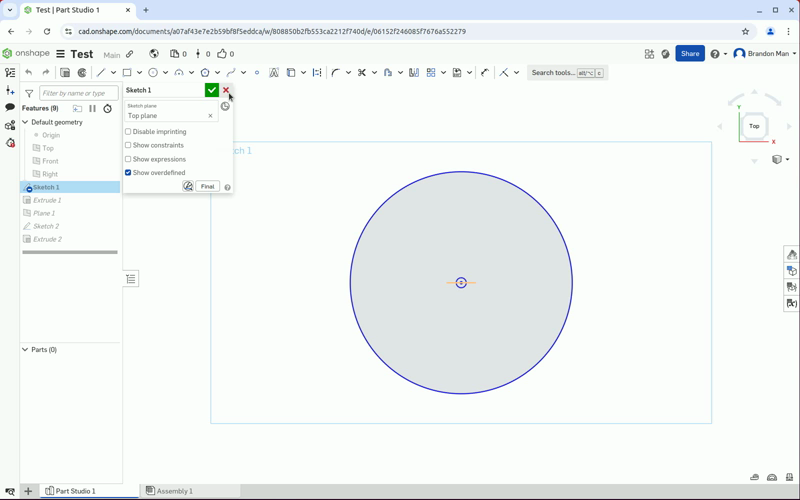
click(229, 92)
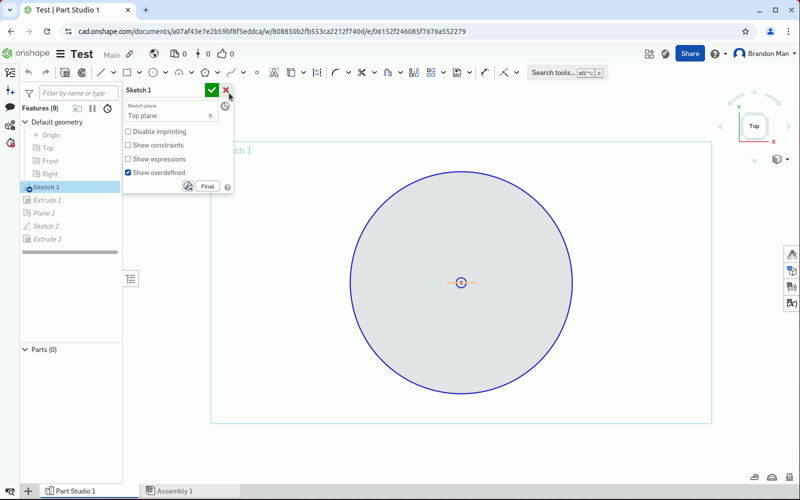
key(shift+s)
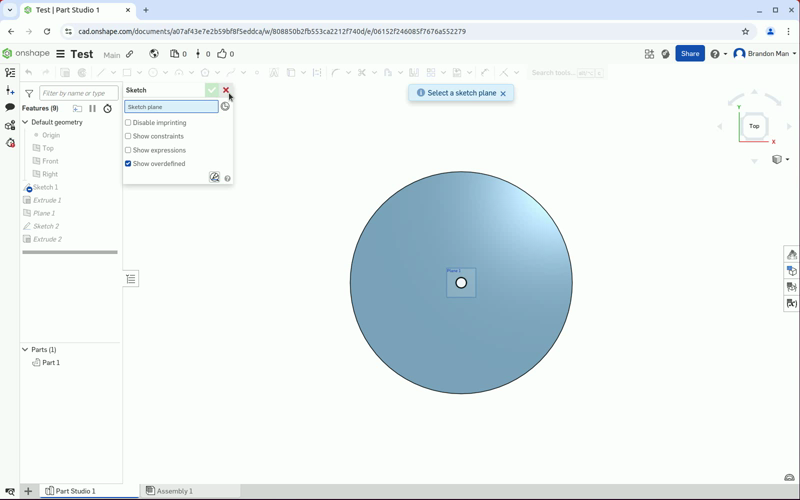
mouse_move(73, 215)
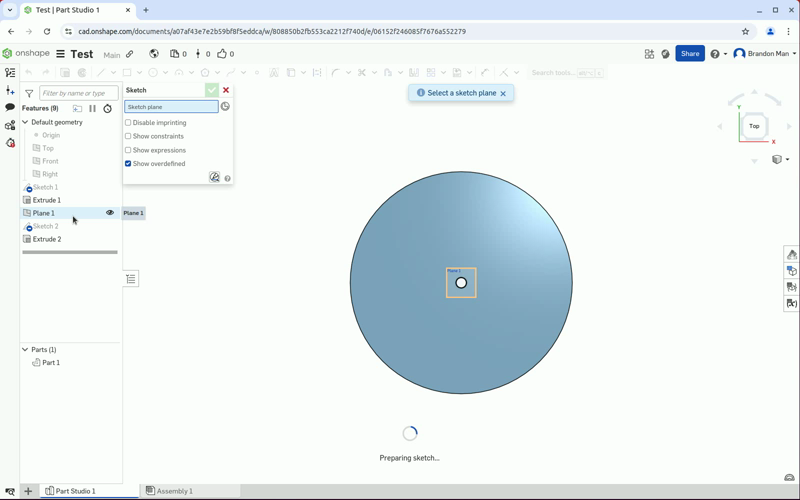
click(73, 215)
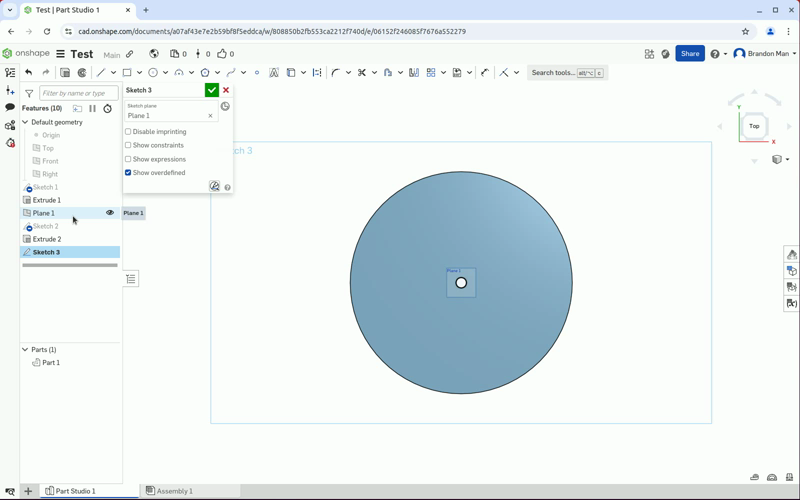
mouse_move(73, 352)
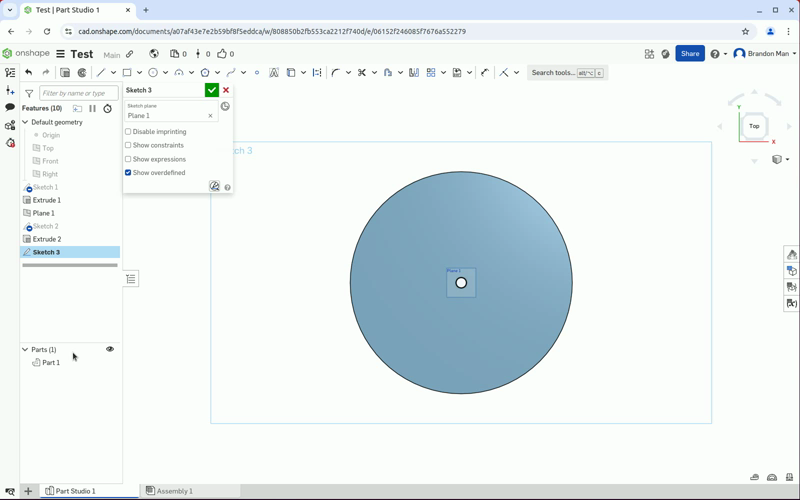
key(y)
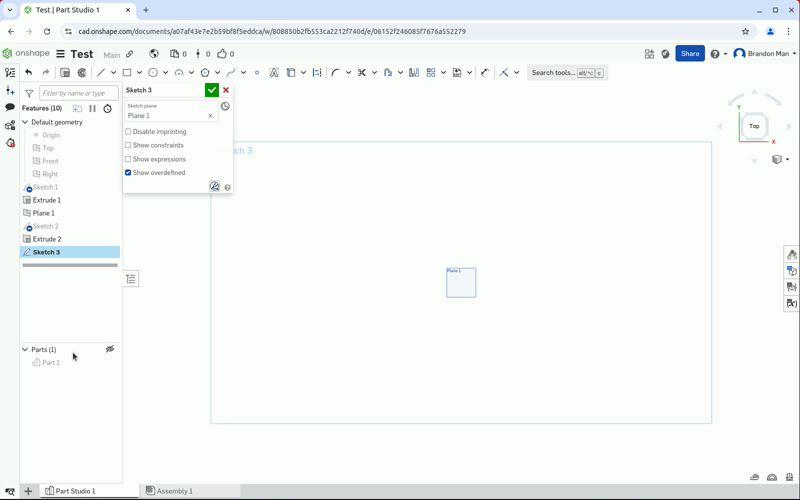
key(l)
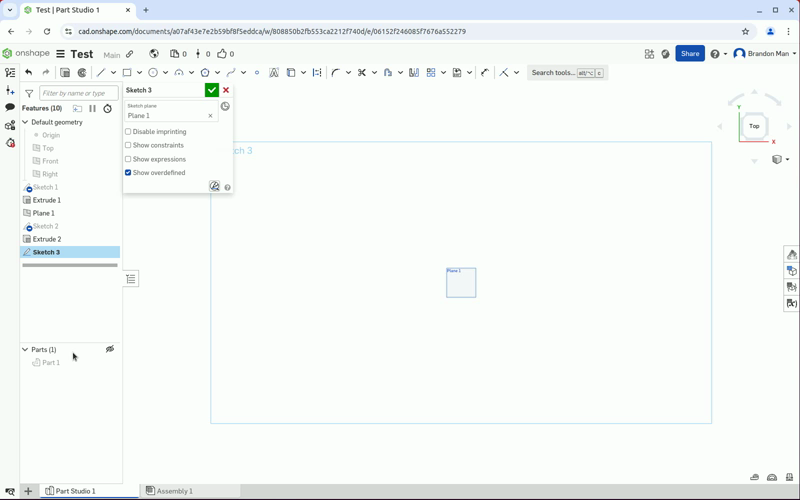
key_down(shift)
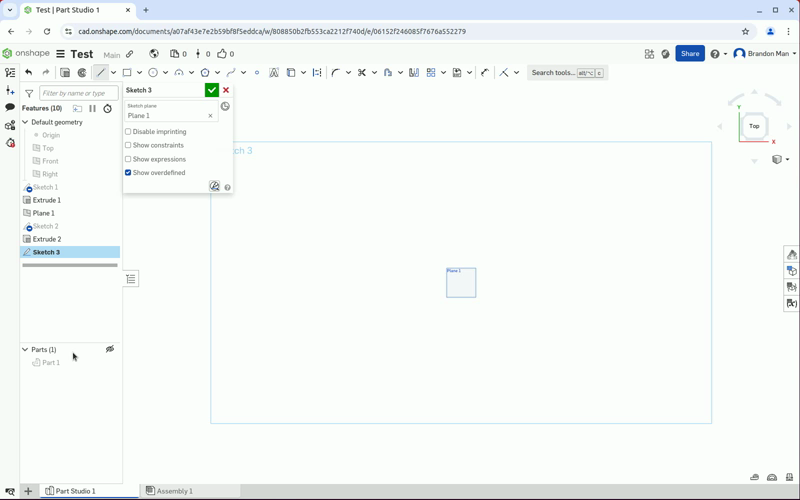
mouse_move(380, 326)
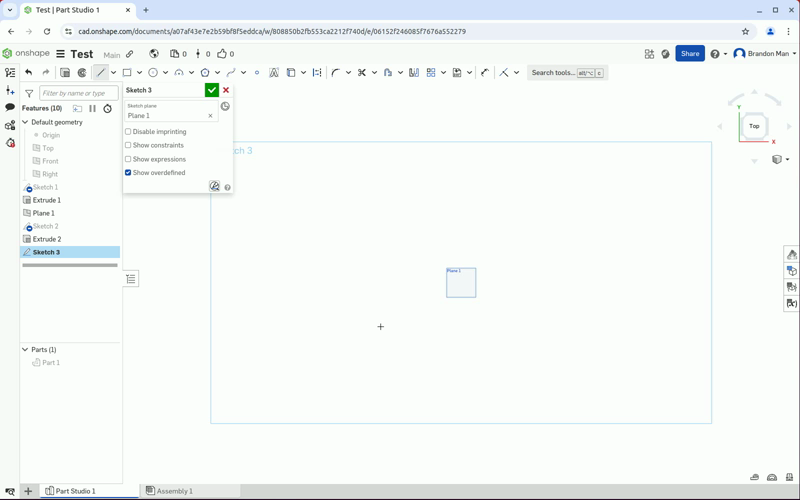
click(380, 326)
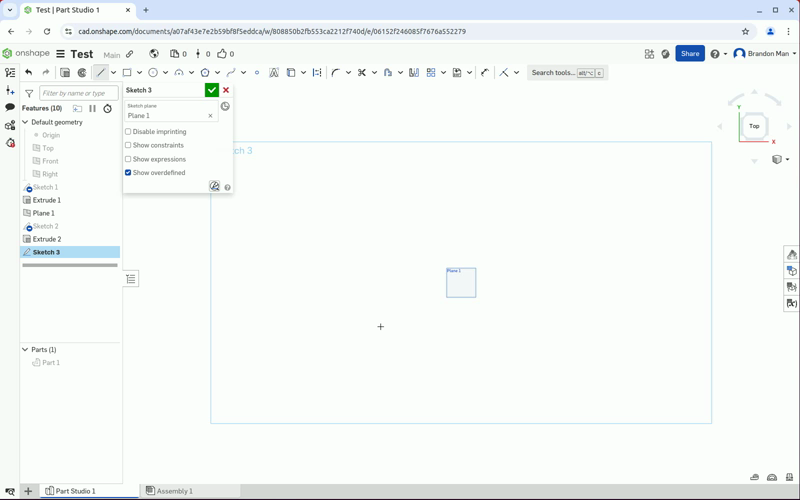
key_up(shift)
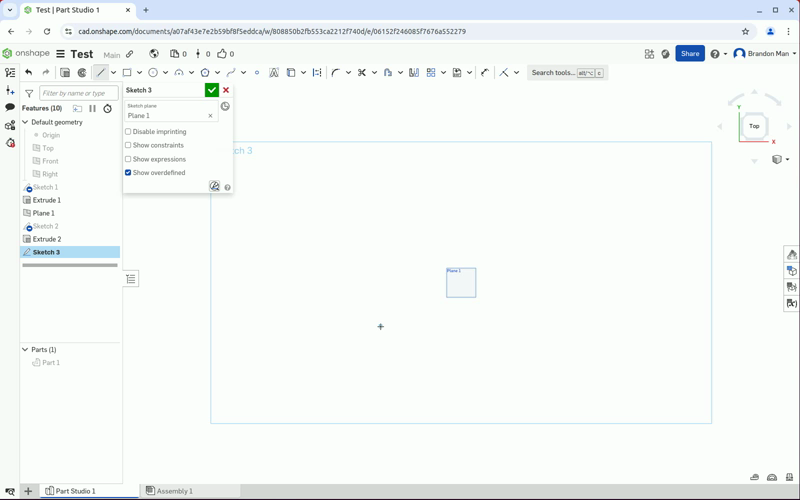
key_down(shift)
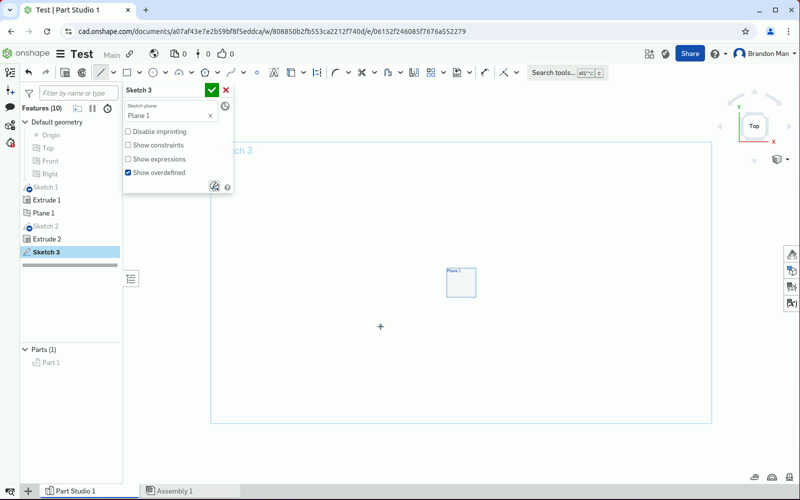
mouse_move(540, 326)
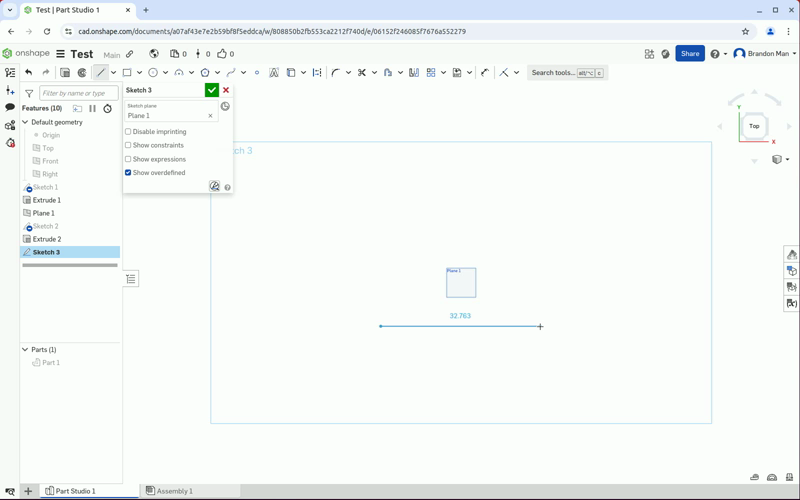
click(540, 326)
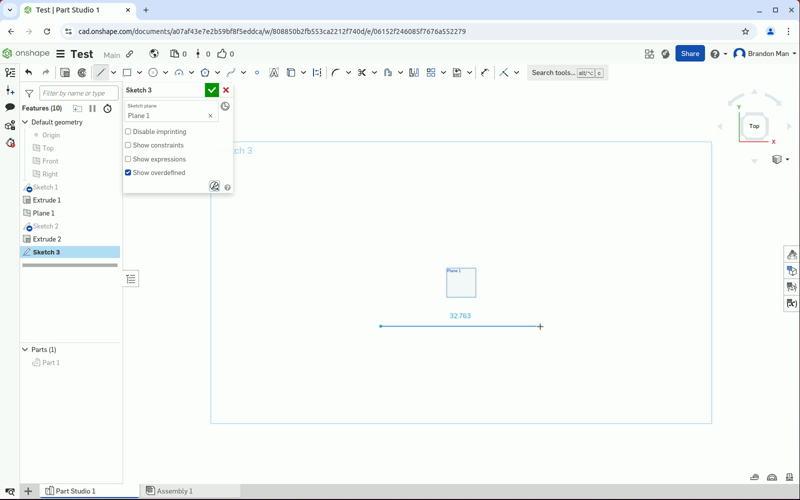
key_up(shift)
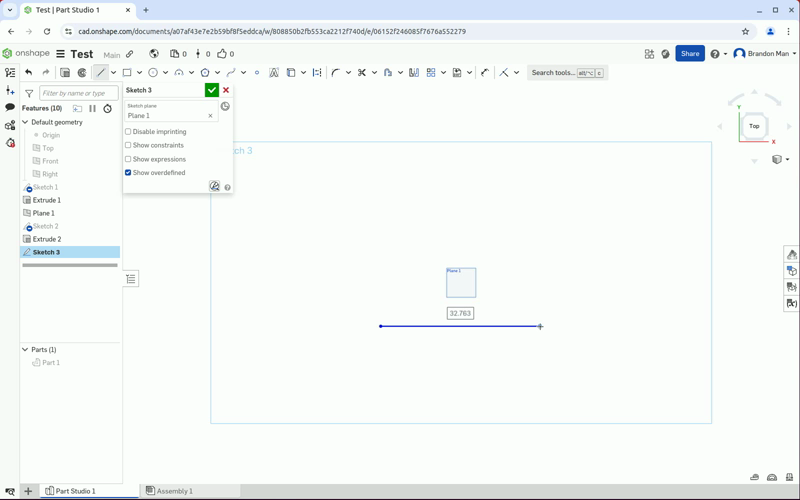
key_down(shift)
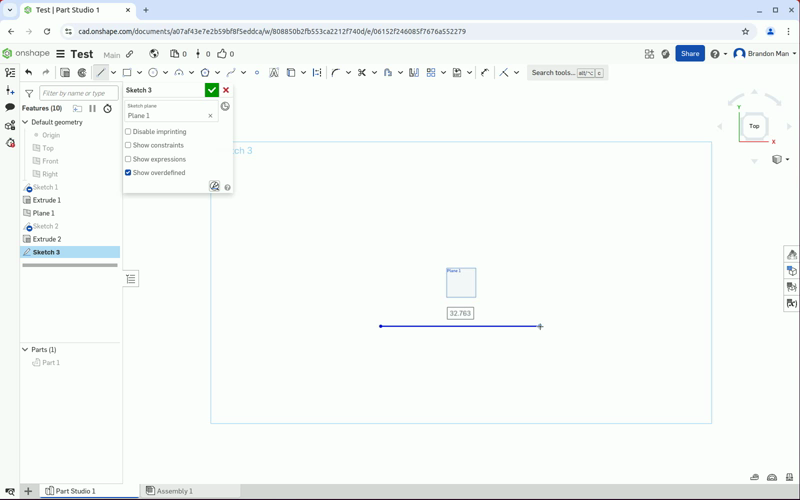
mouse_move(474, 224)
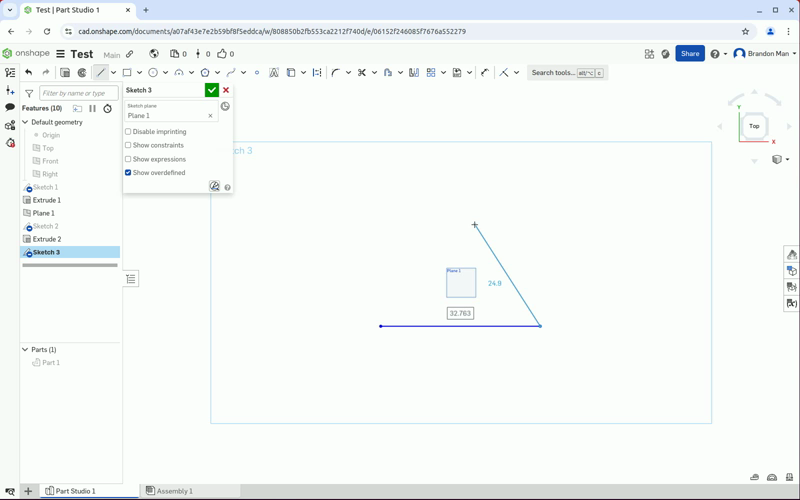
click(474, 224)
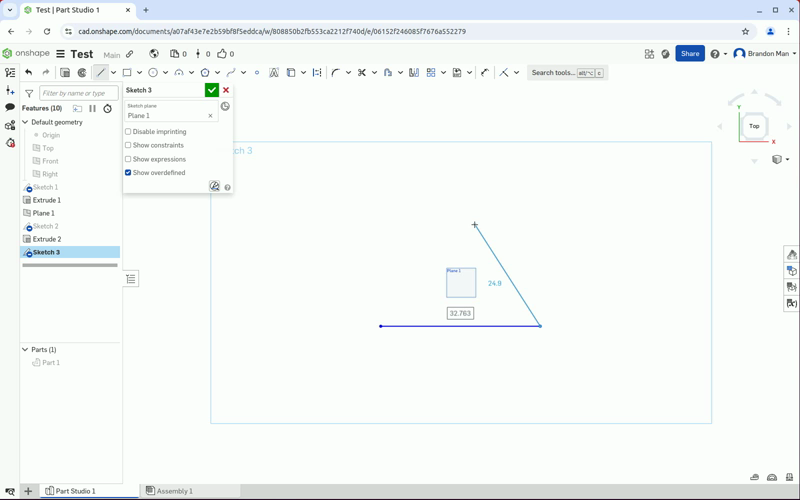
key_up(shift)
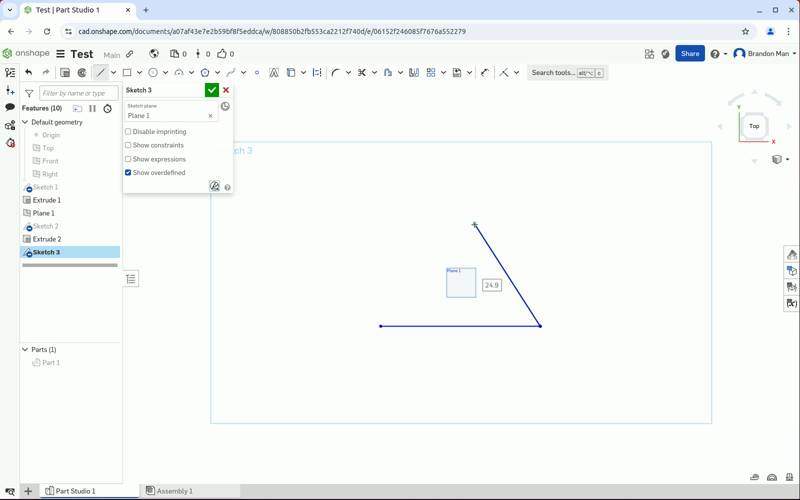
key_down(shift)
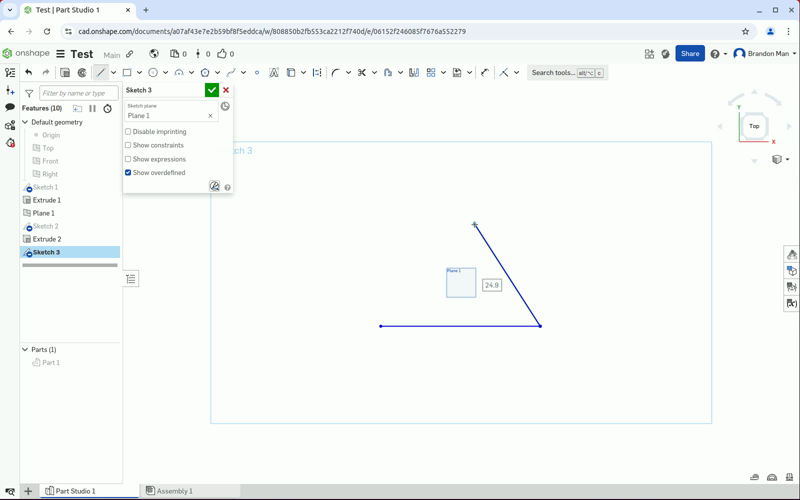
mouse_move(504, 224)
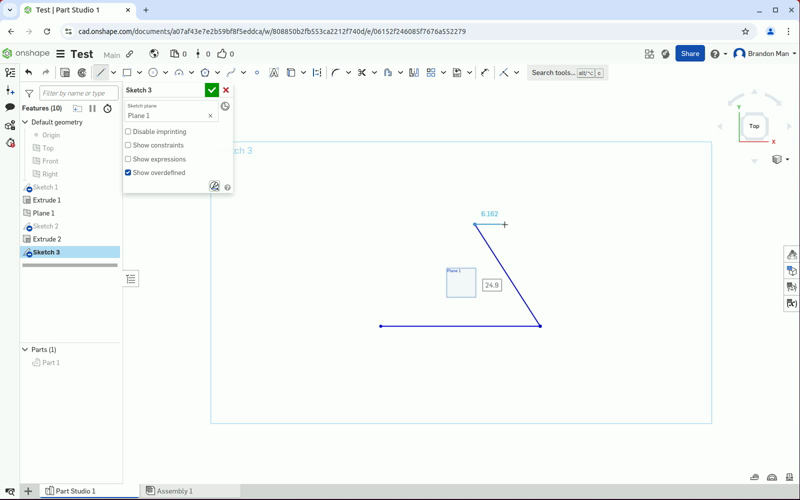
mouse_move(446, 224)
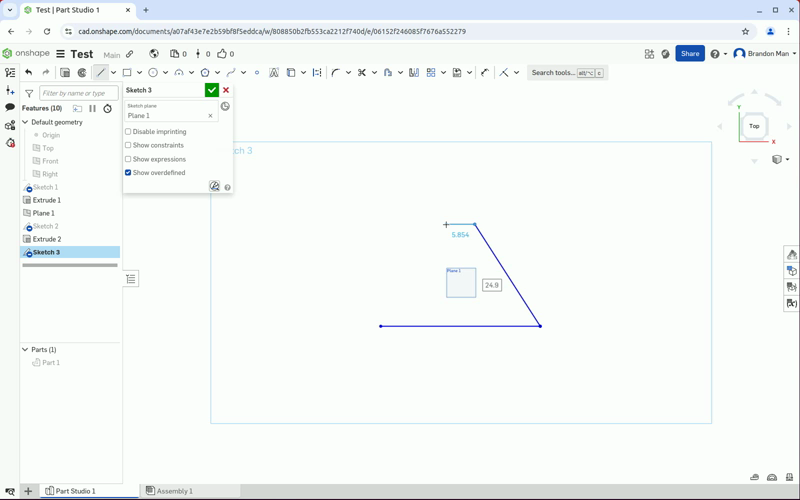
click(446, 224)
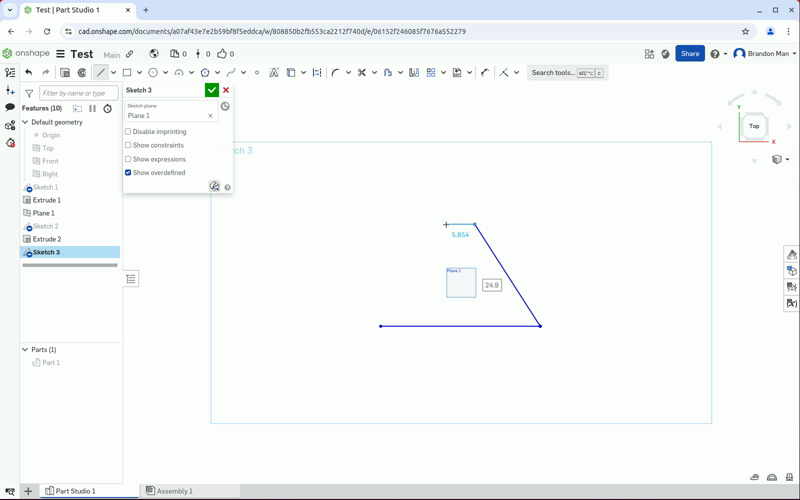
key_up(shift)
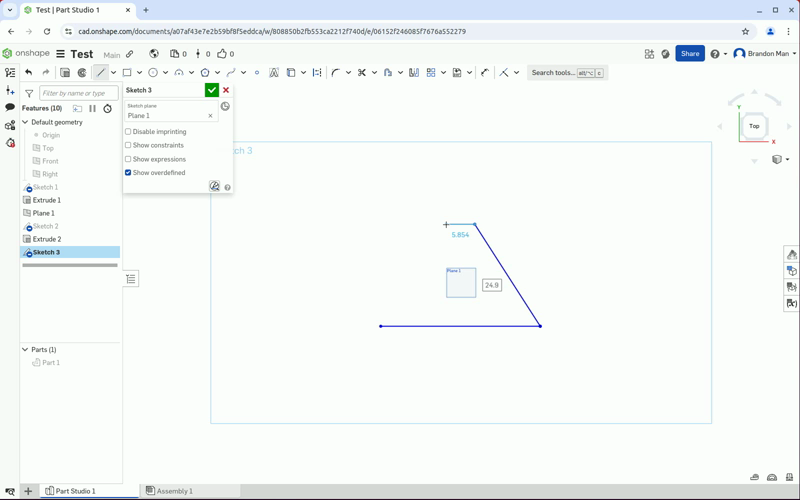
key_down(shift)
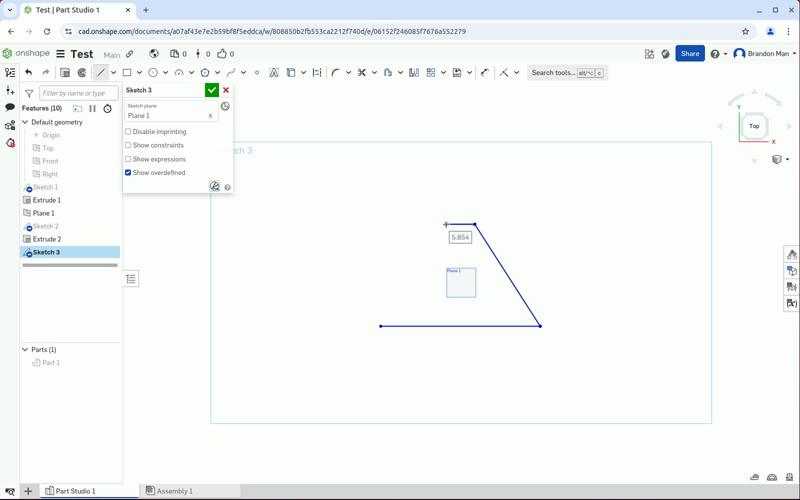
mouse_move(380, 326)
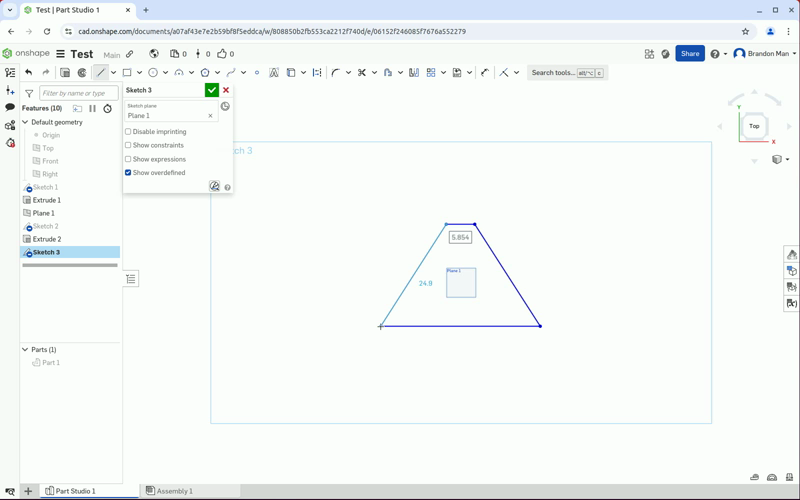
key_up(shift)
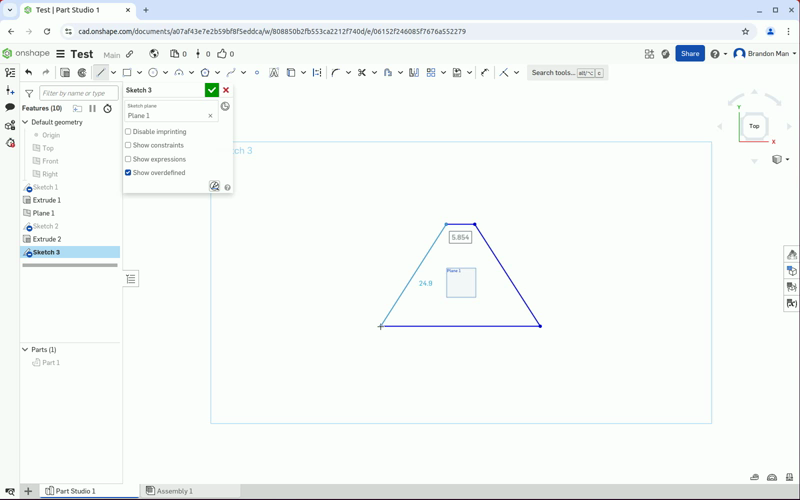
click(380, 326)
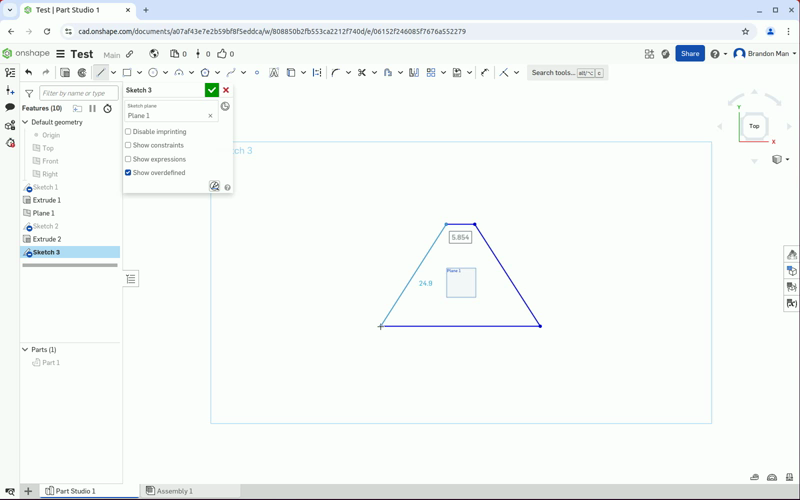
key(esc)
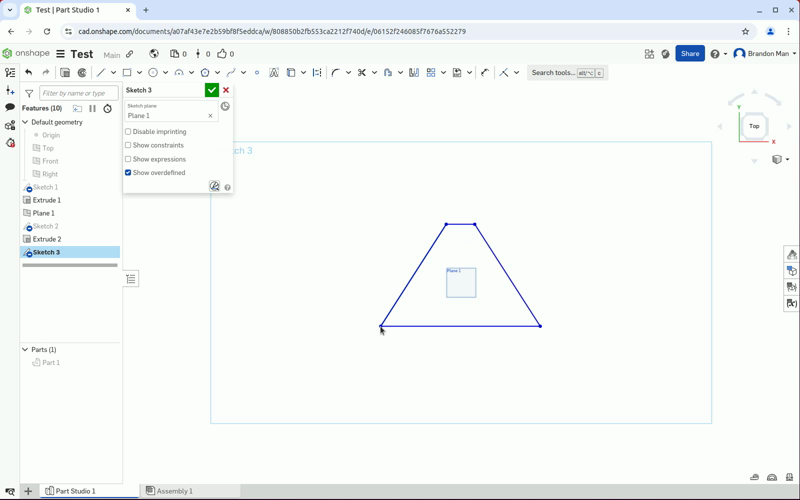
key(c)
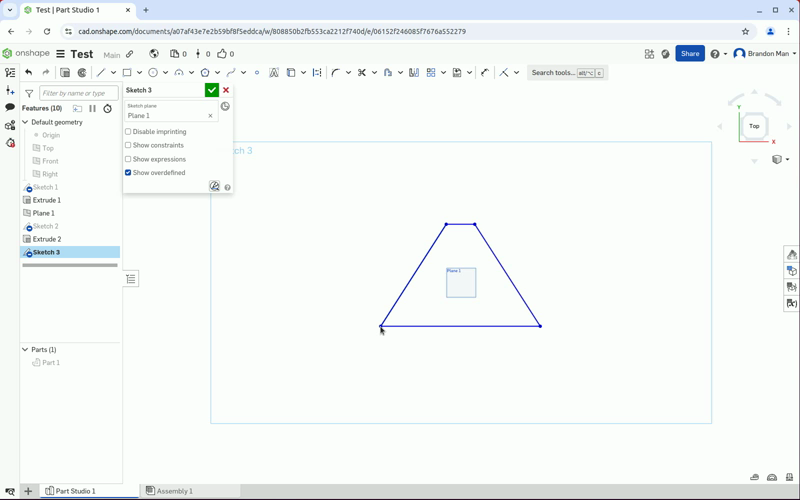
key_down(shift)
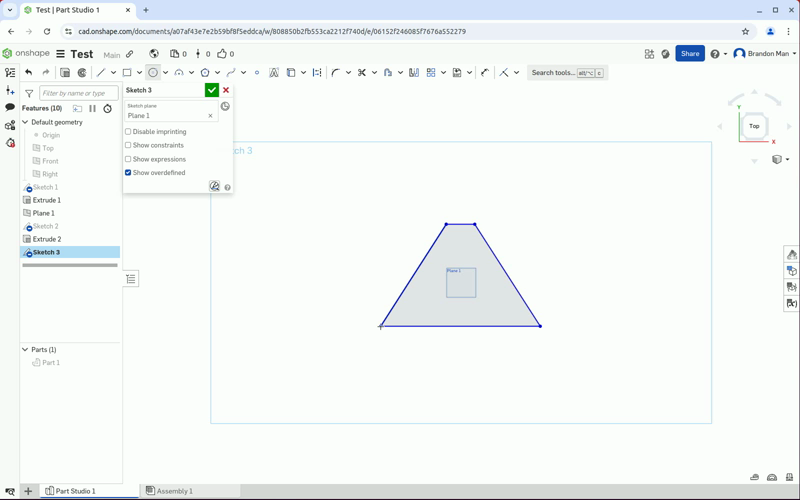
mouse_move(461, 282)
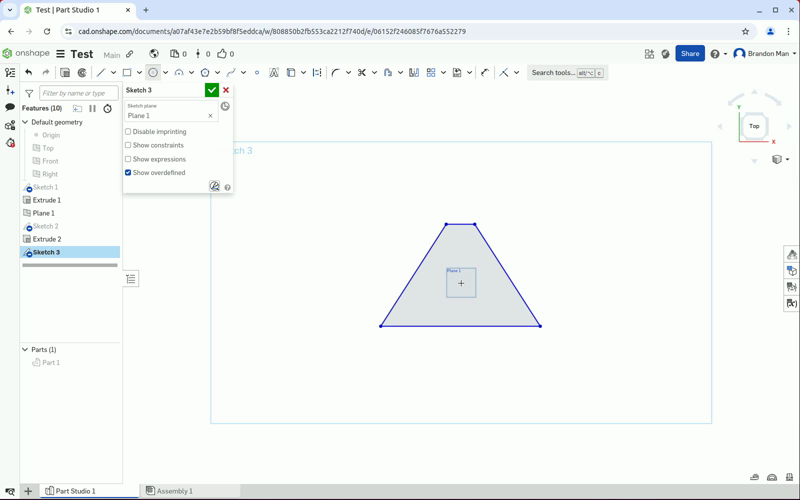
click(461, 282)
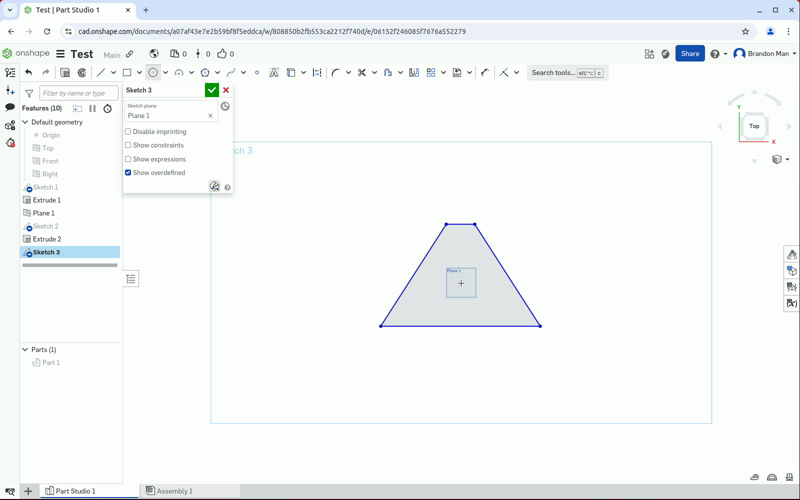
key_up(shift)
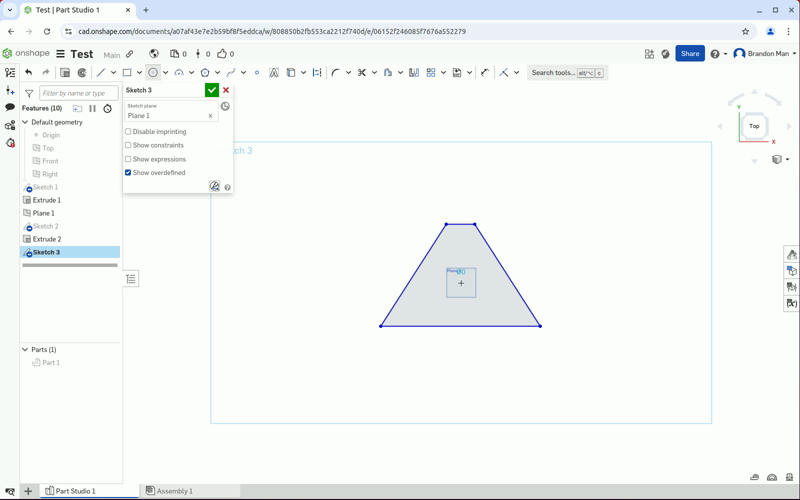
mouse_move(466, 282)
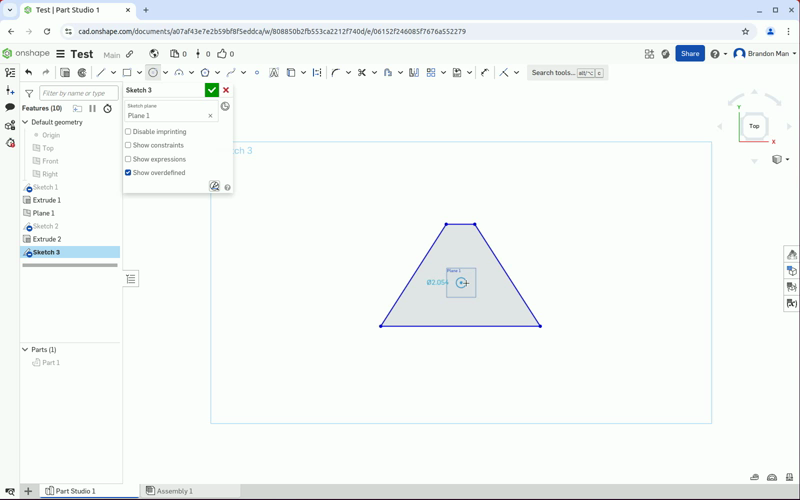
click(466, 282)
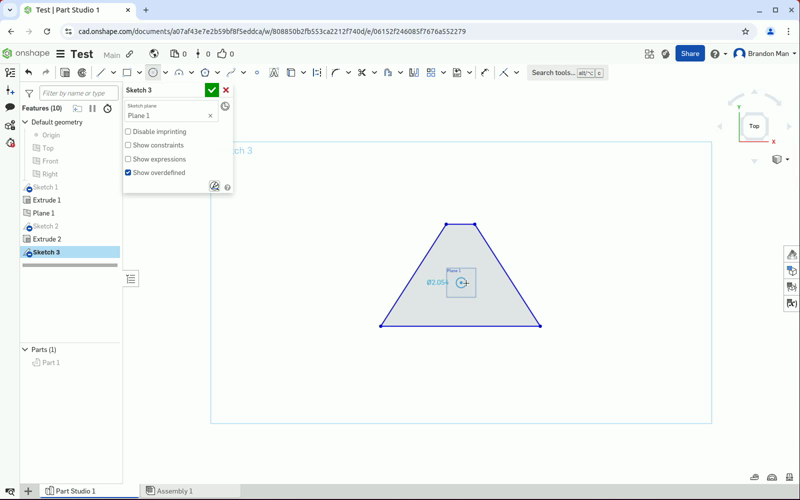
key(esc)
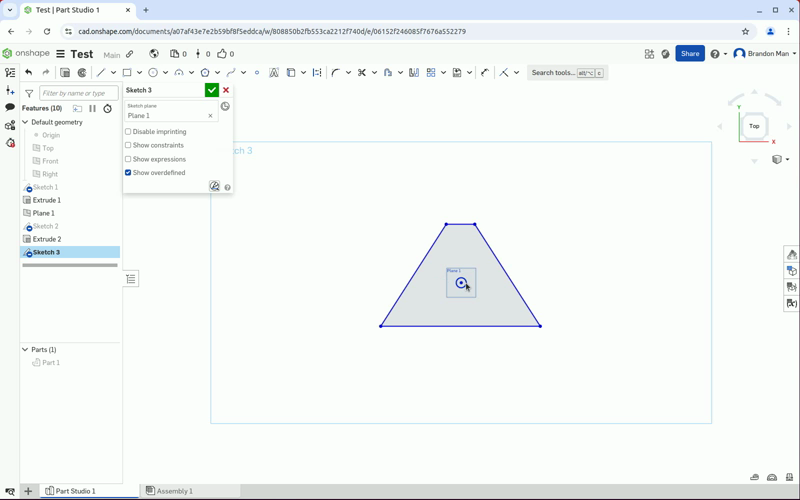
mouse_move(416, 308)
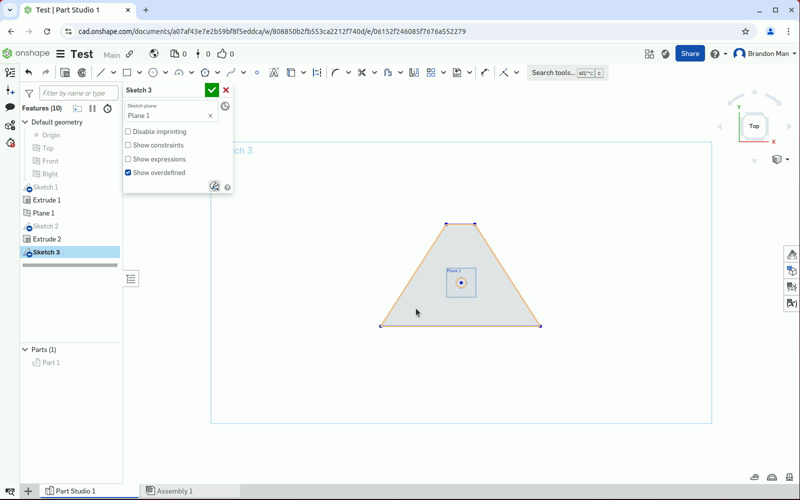
click(416, 308)
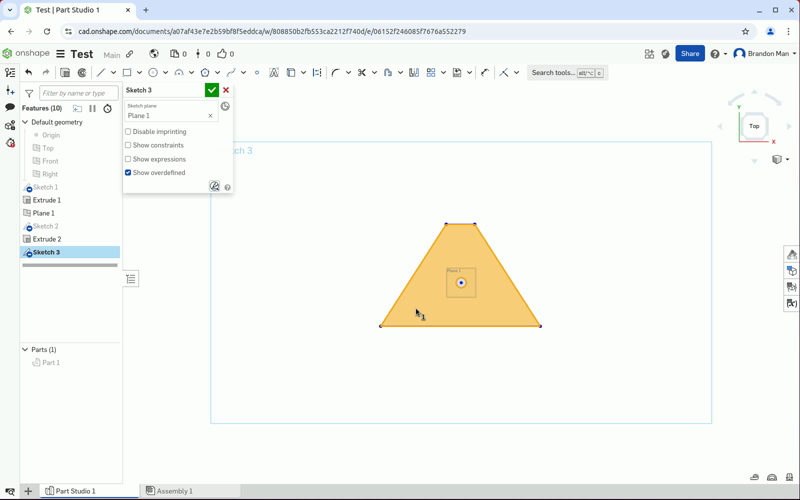
mouse_move(73, 352)
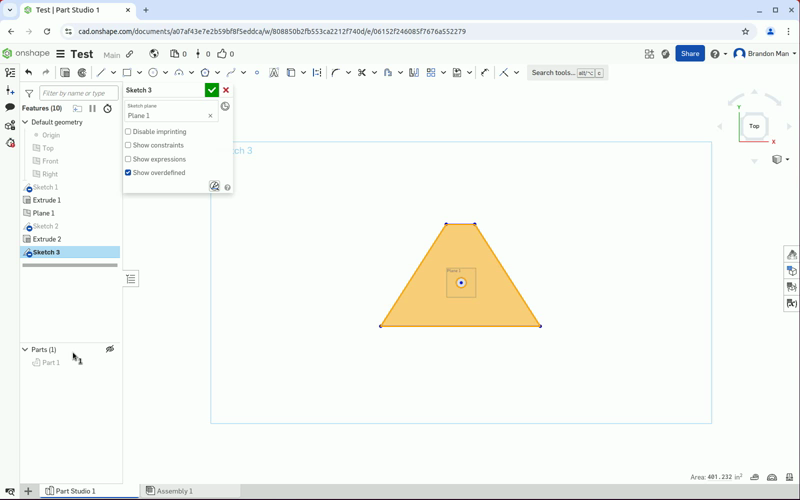
key(shift+y)
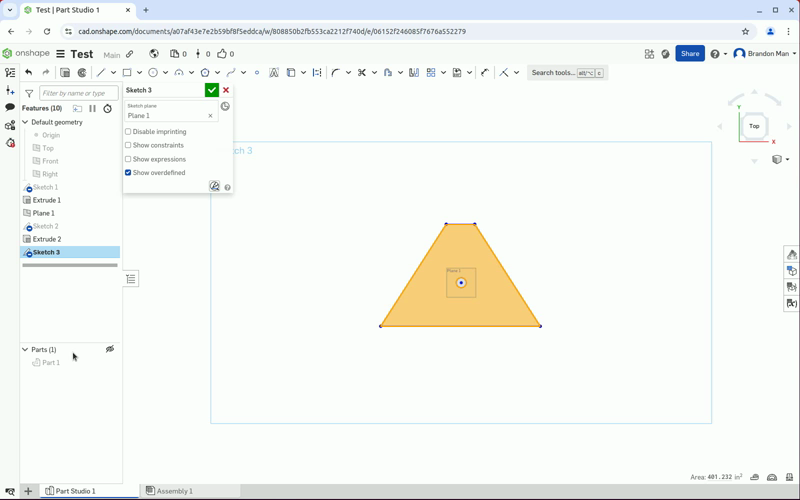
key(shift+e)
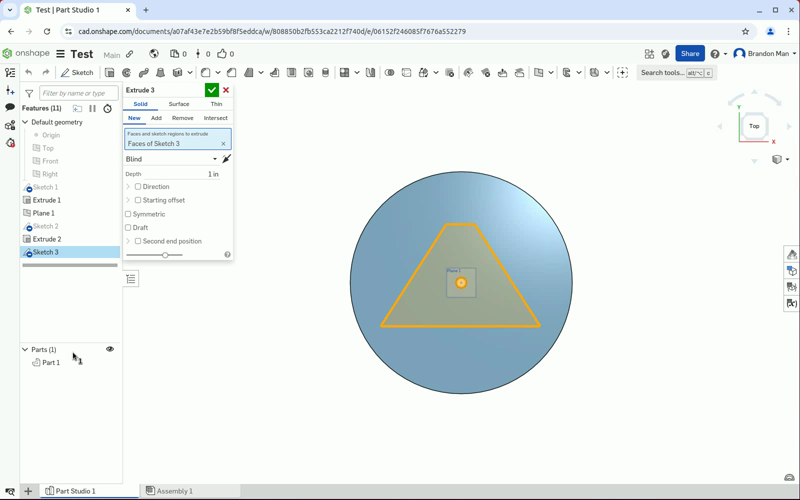
mouse_move(143, 106)
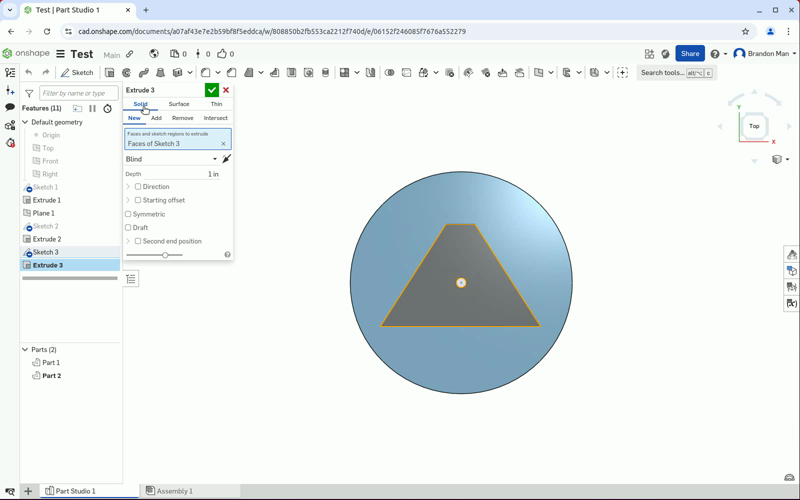
click(143, 106)
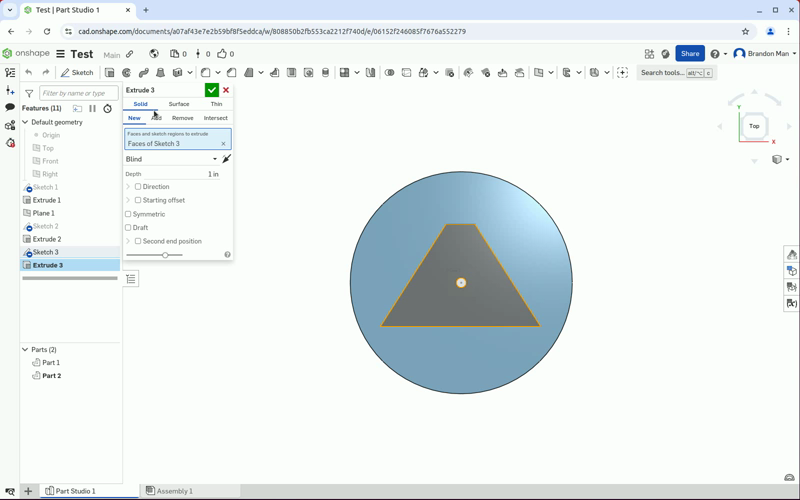
mouse_move(186, 120)
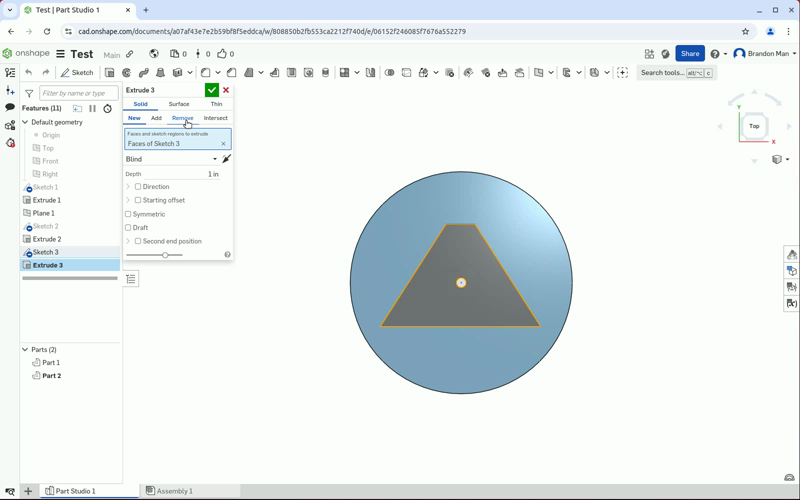
click(186, 120)
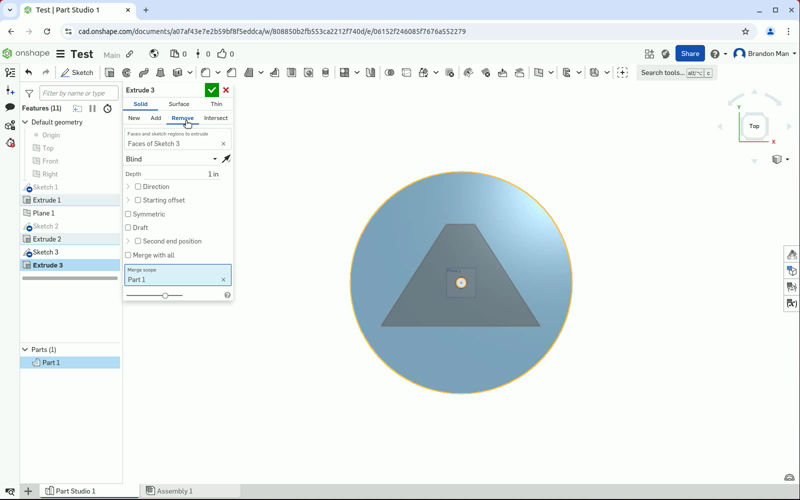
key(tab, 4)
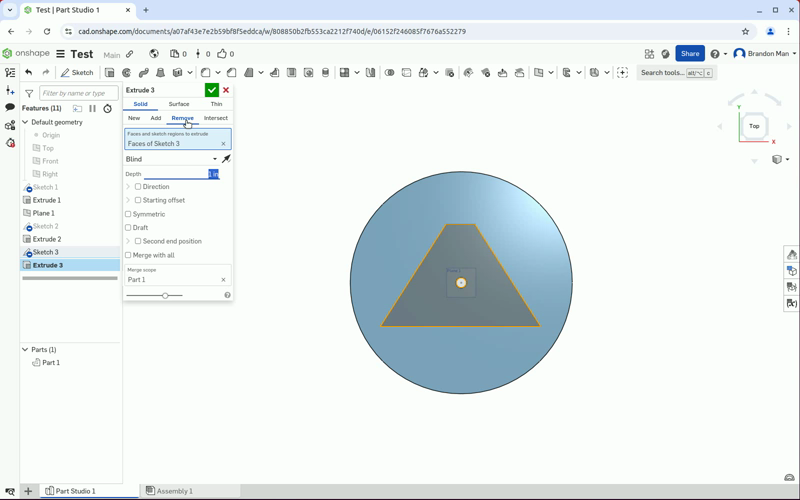
text(1.926)
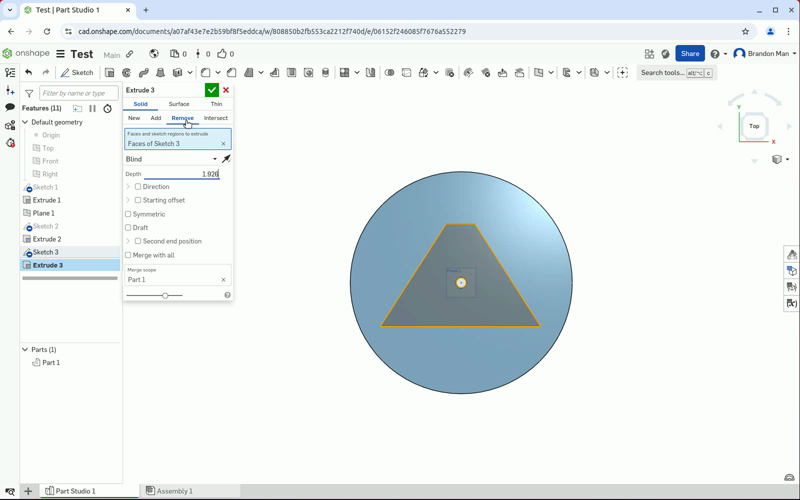
key(tab, 6)
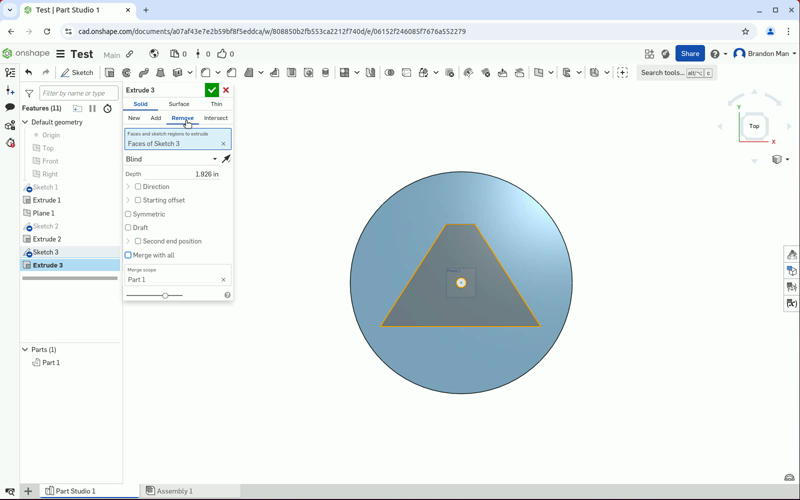
key(space)
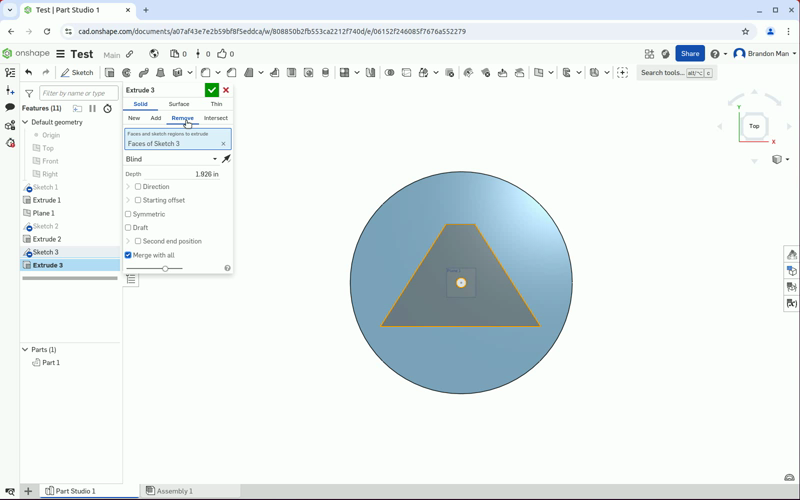
key(enter)
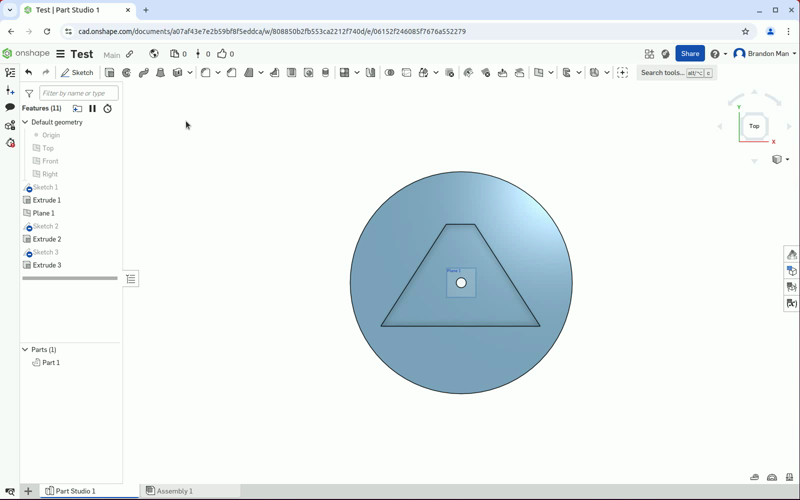
key(shift+h)
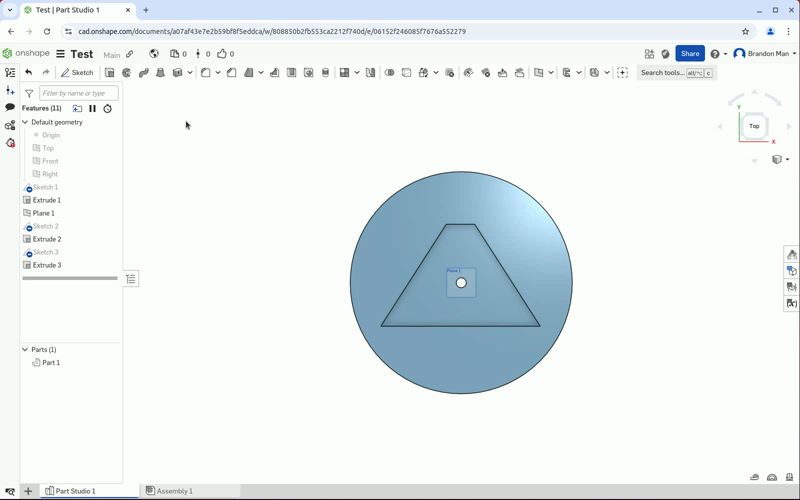
key(shift+h)
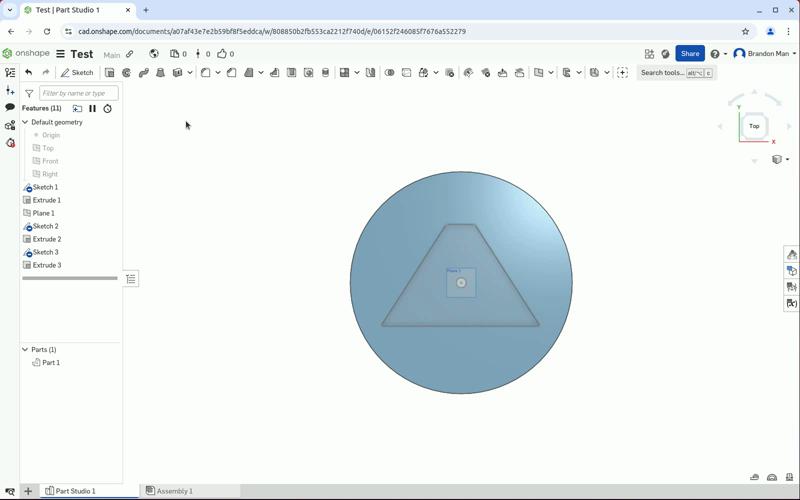
key(shift+7)
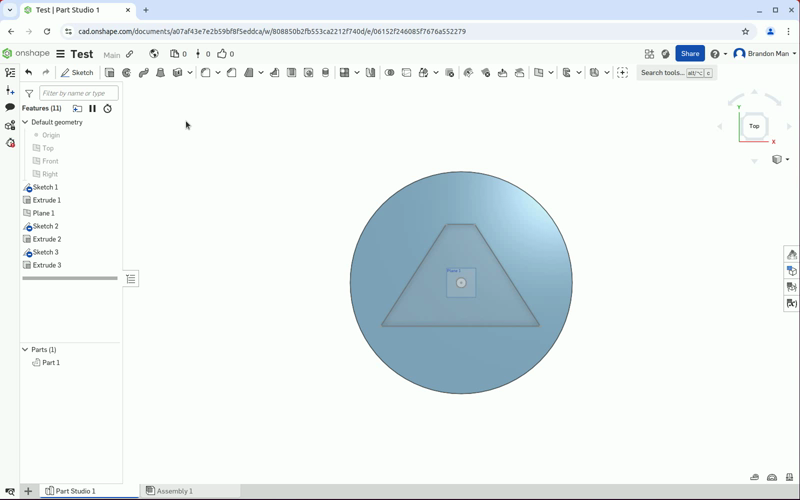
key(up, 3)
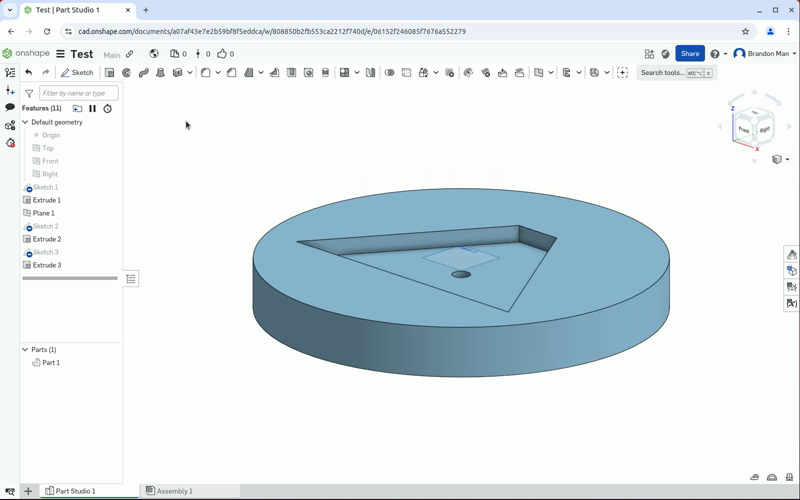
key(left, 3)
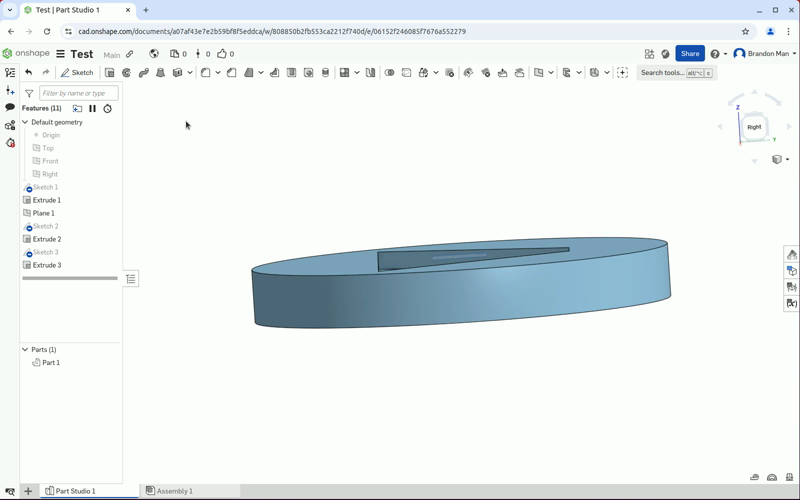
key(right, 3)
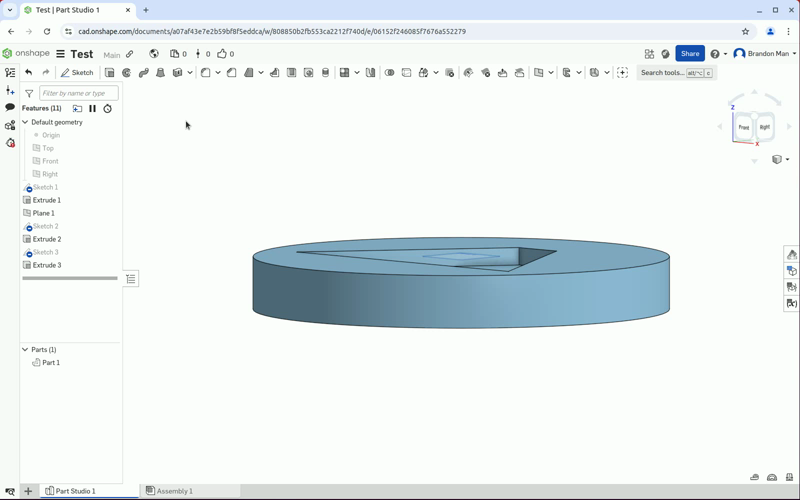
key(down, 3)
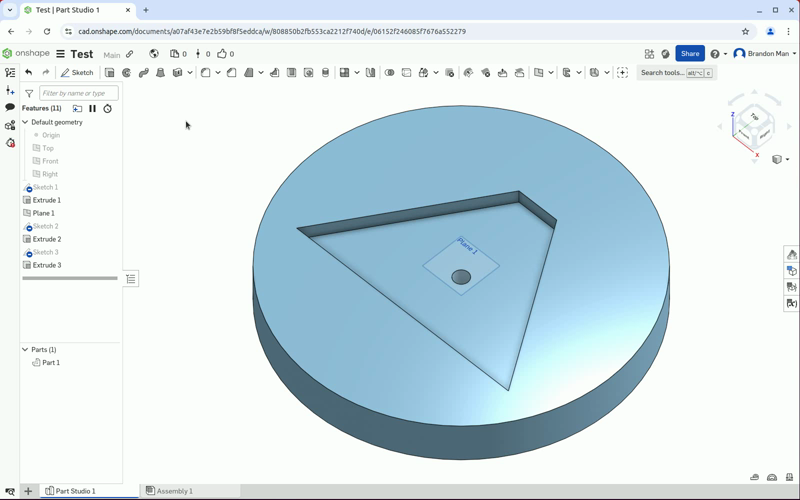
mouse_move(73, 189)
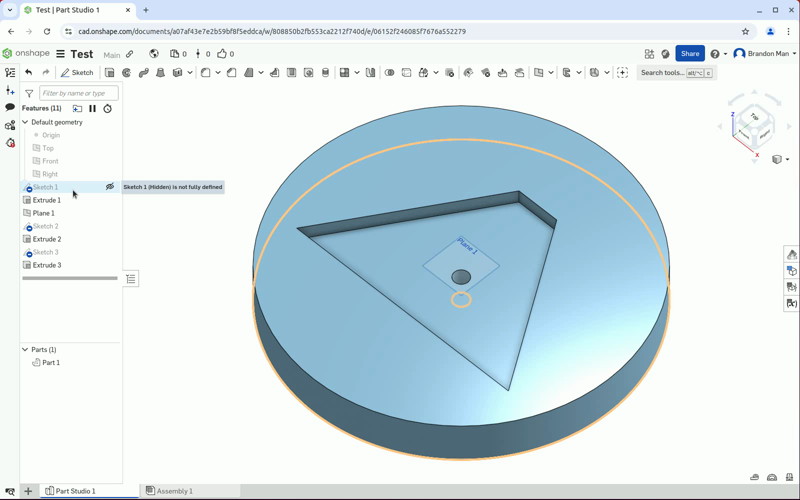
click(73, 189)